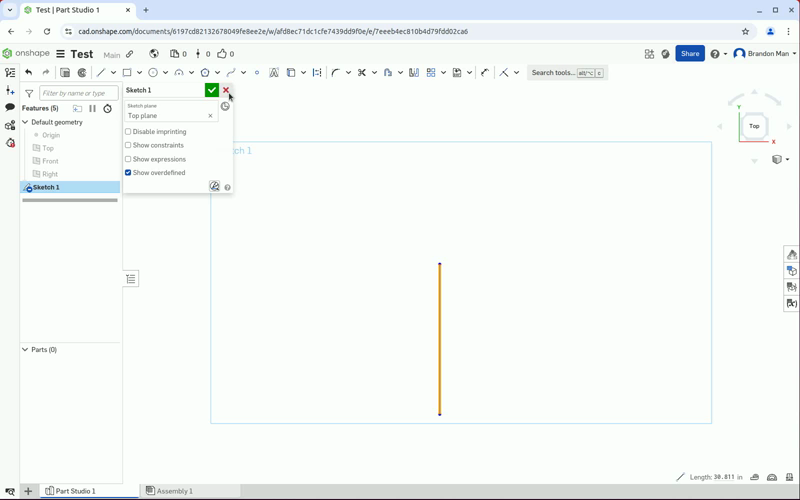
key(shift+h)
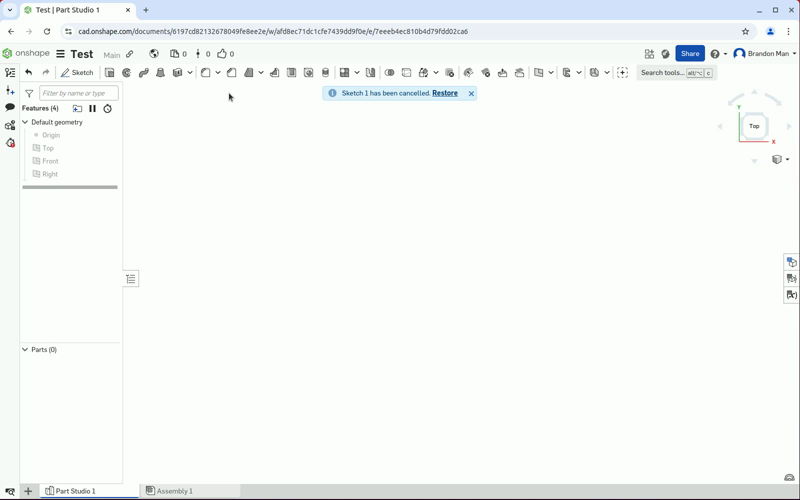
mouse_move(73, 352)
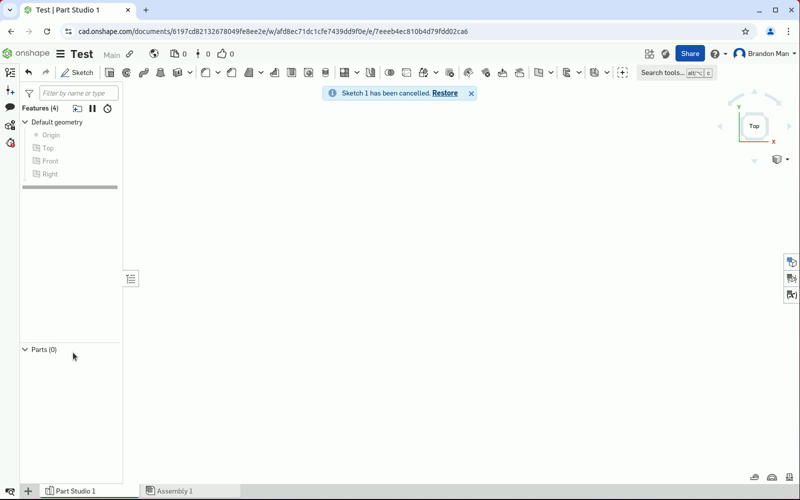
key(y)
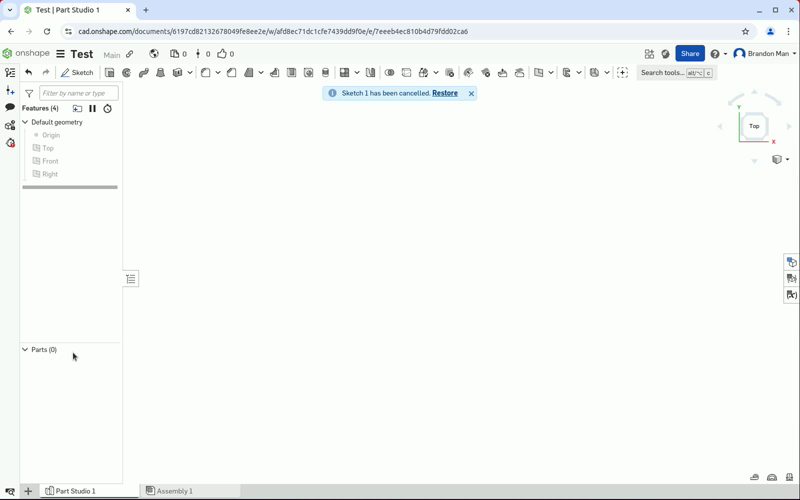
key(shift+p)
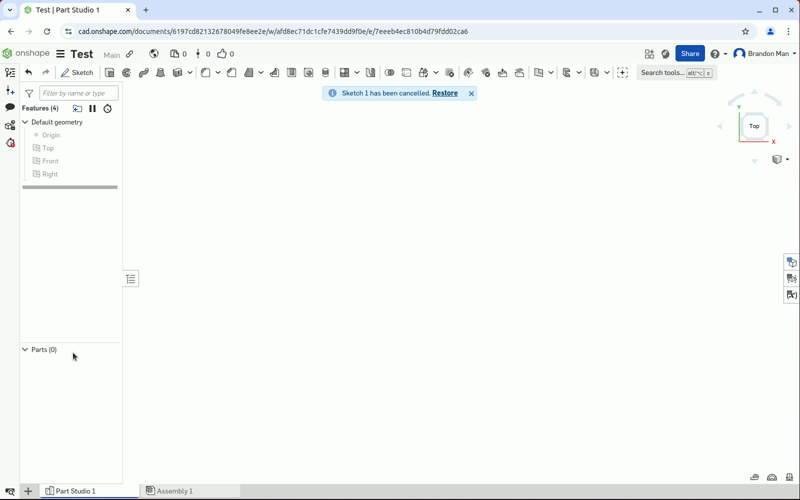
key(space)
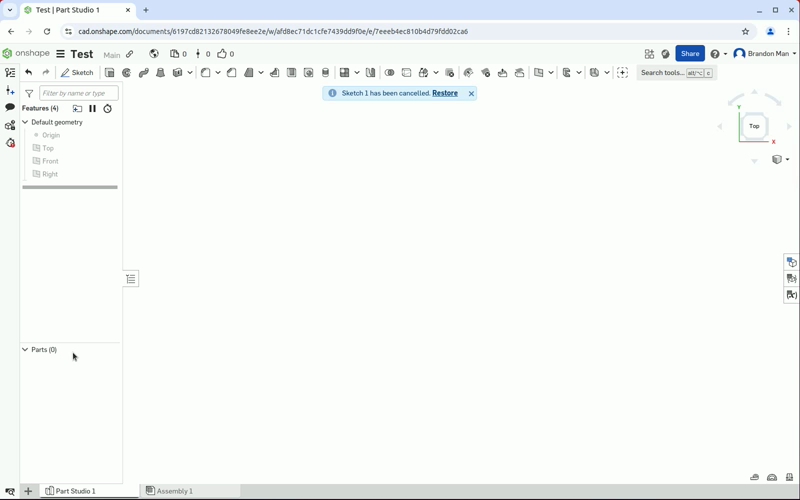
key_down(shift)
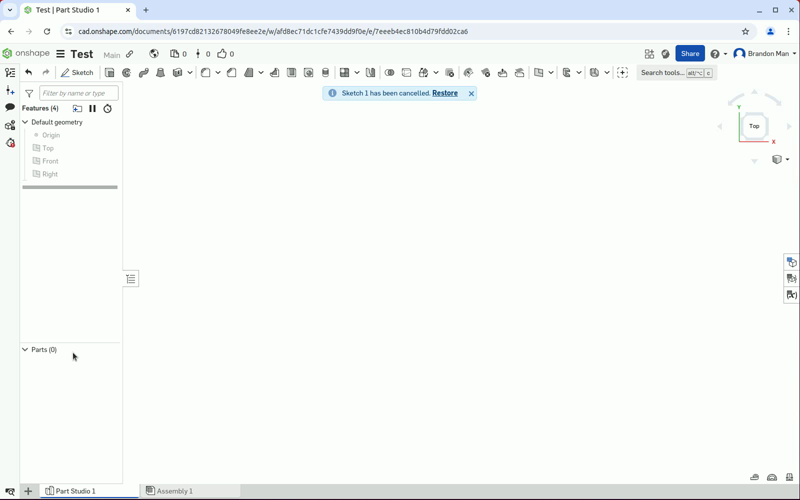
key(up)
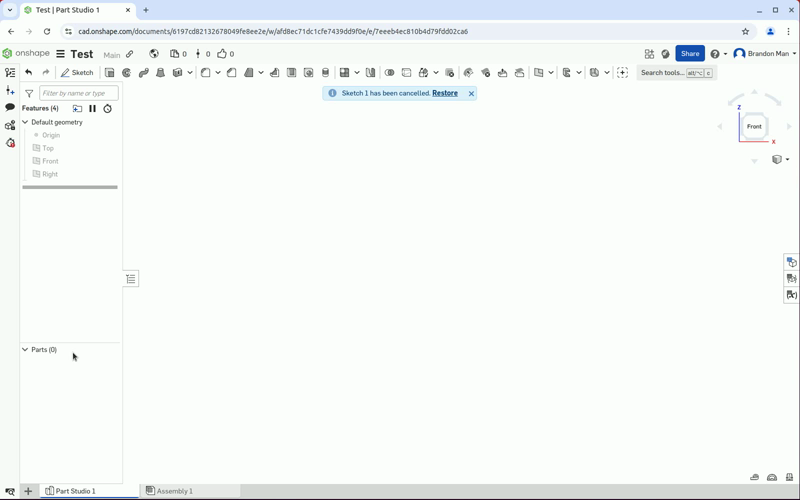
key_up(shift)
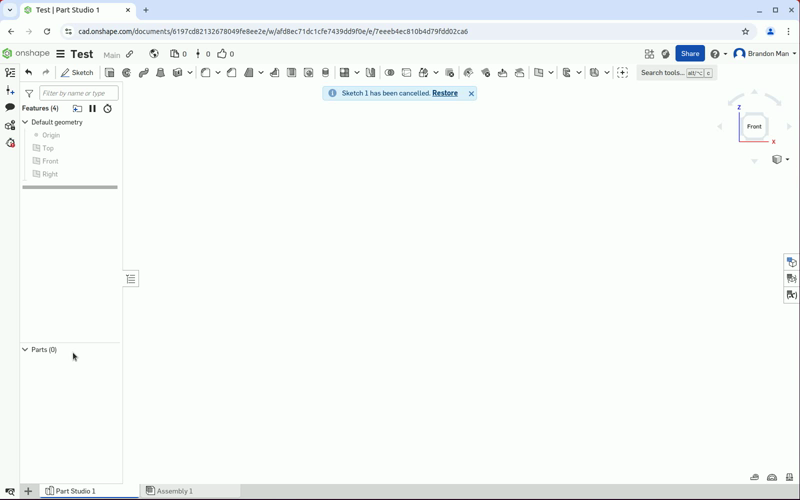
mouse_move(73, 352)
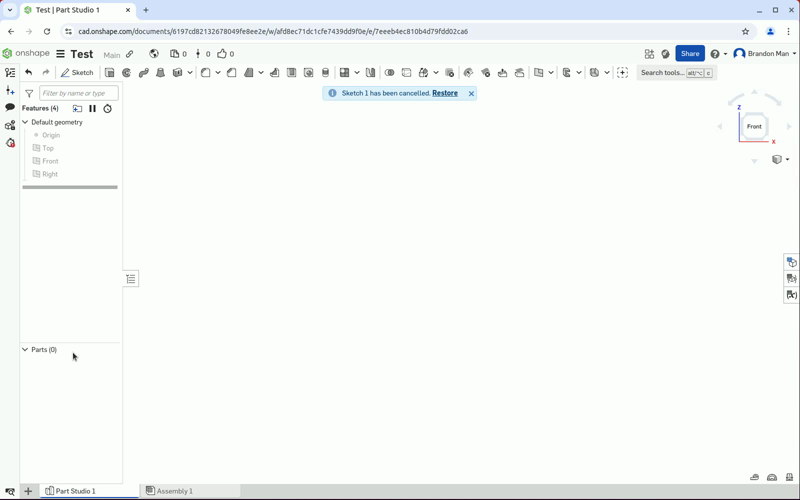
key(shift+y)
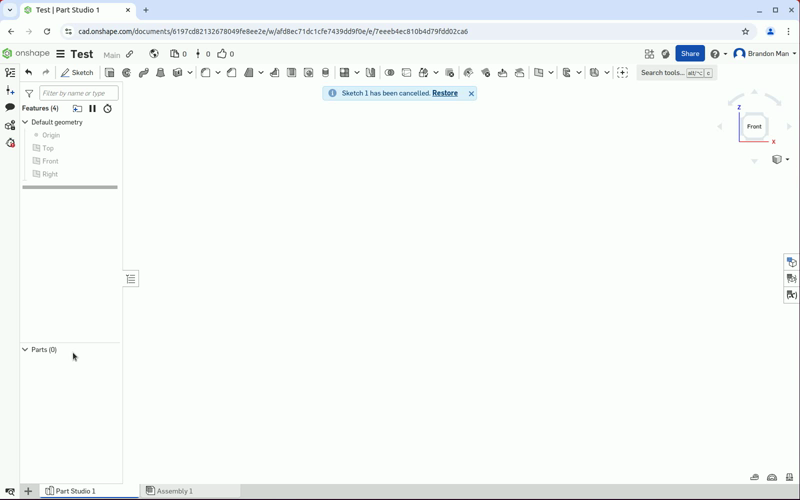
key(shift+s)
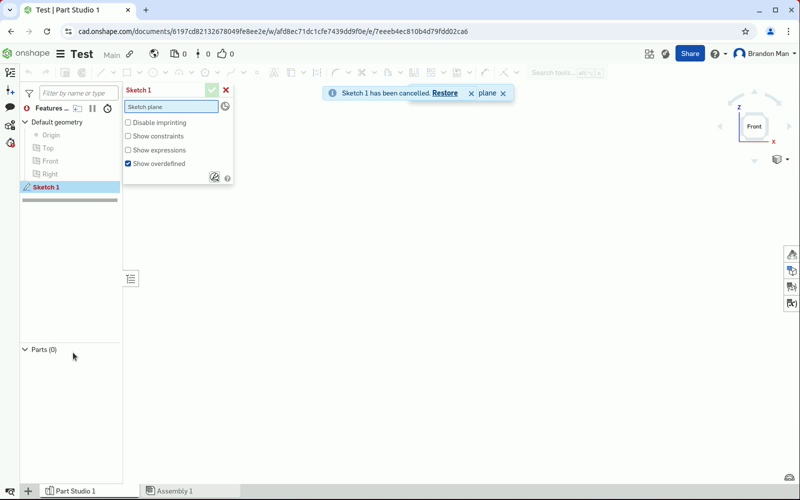
mouse_move(73, 163)
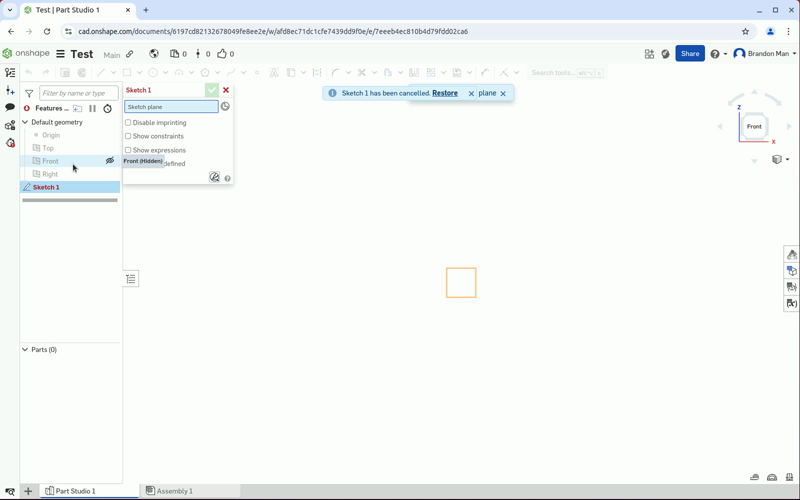
click(73, 163)
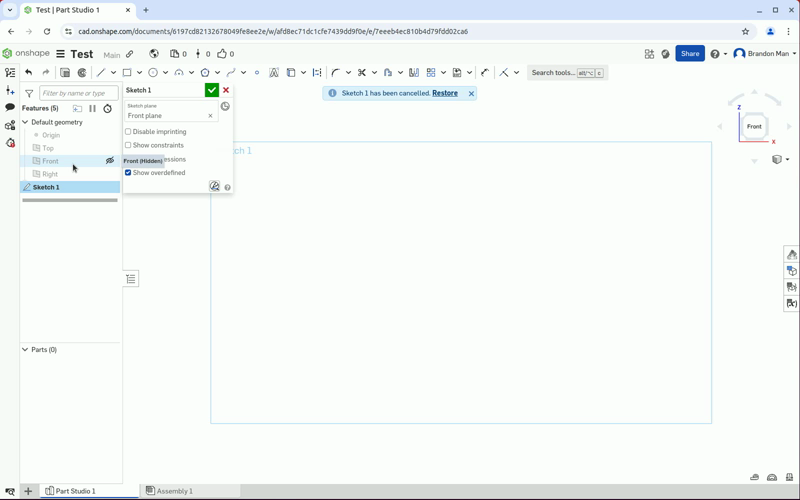
mouse_move(73, 352)
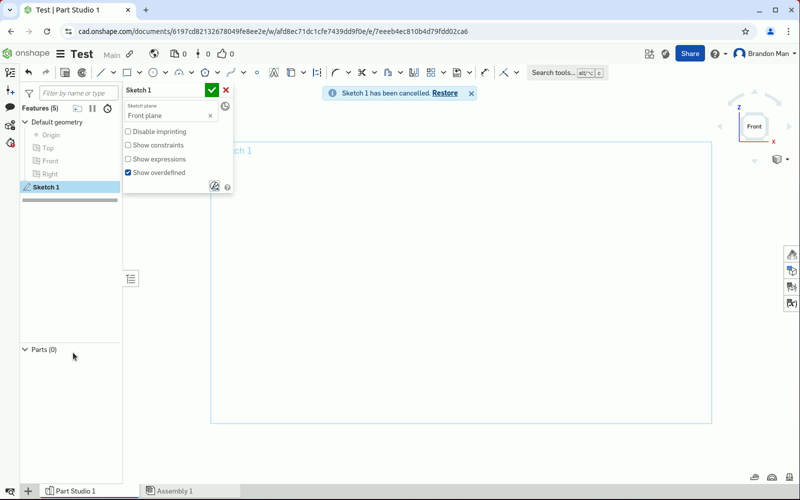
key(y)
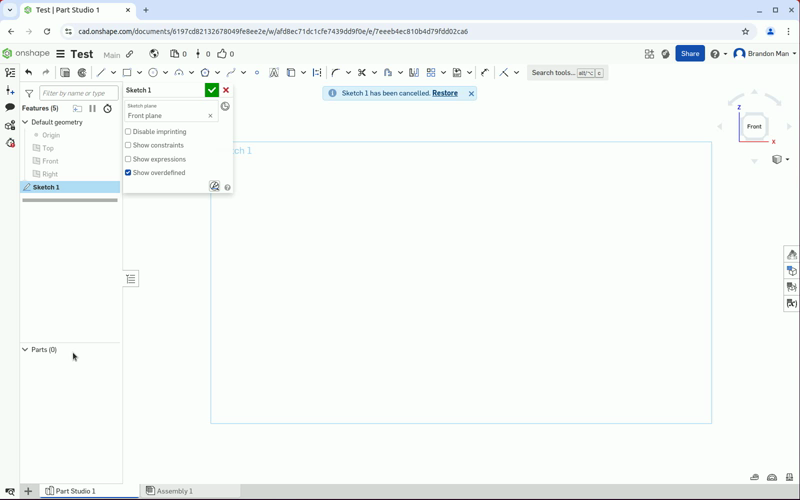
key(l)
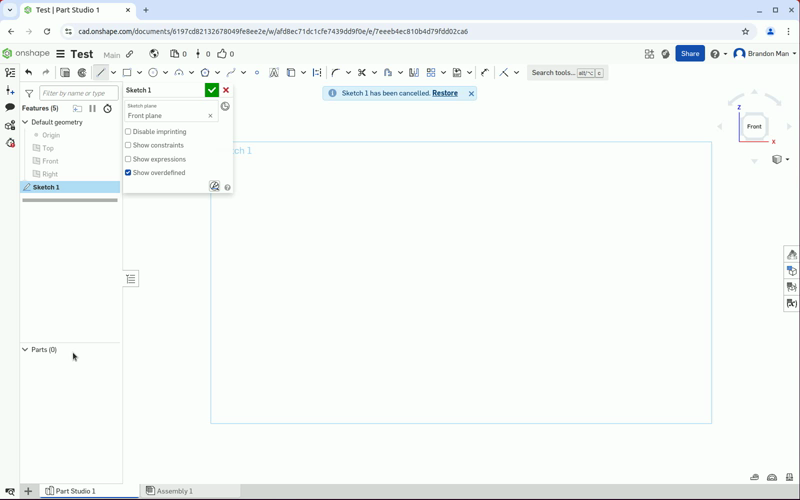
key_down(shift)
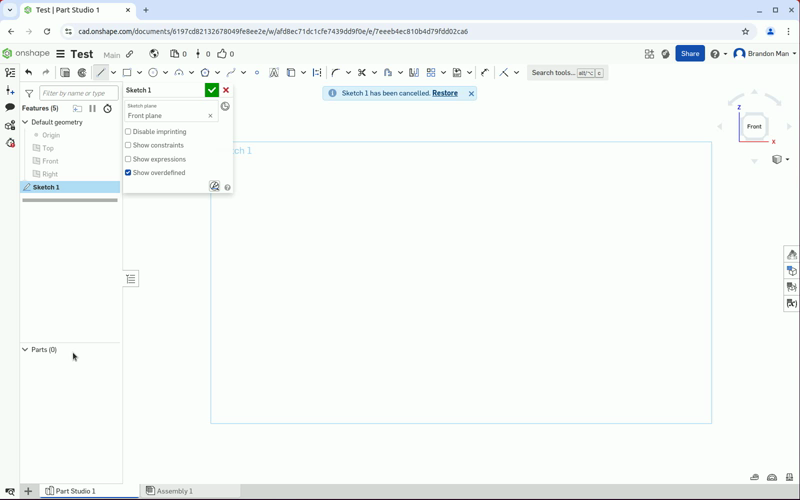
mouse_move(460, 282)
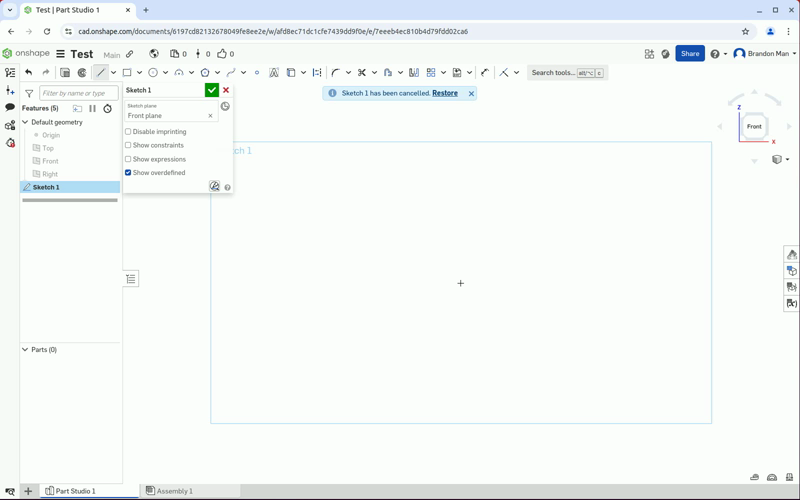
click(460, 282)
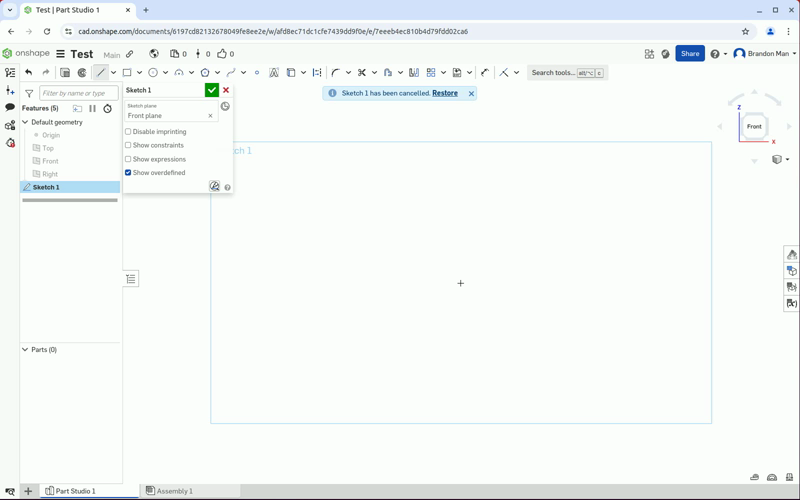
key_up(shift)
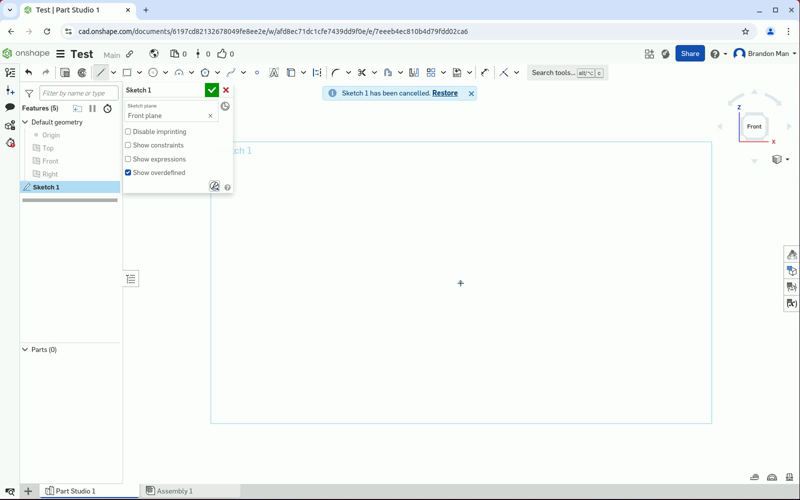
key_down(shift)
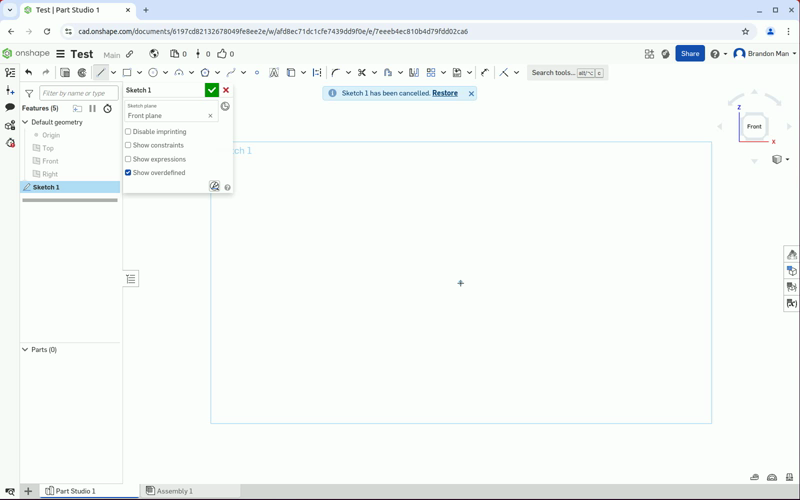
mouse_move(573, 282)
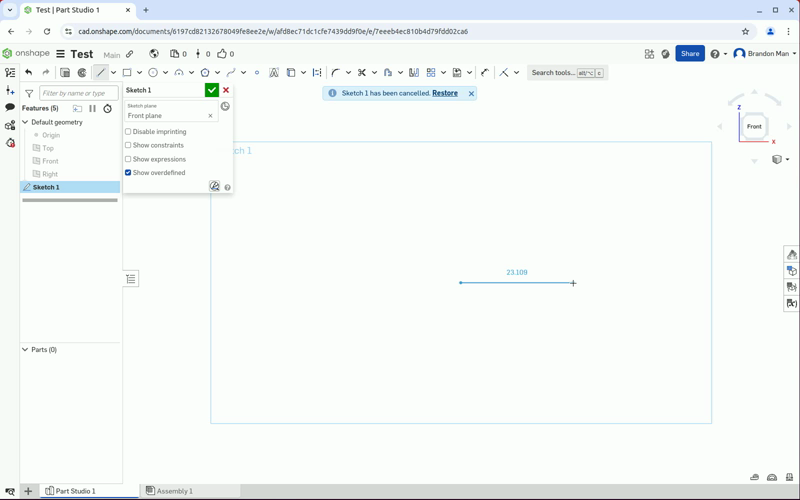
click(573, 282)
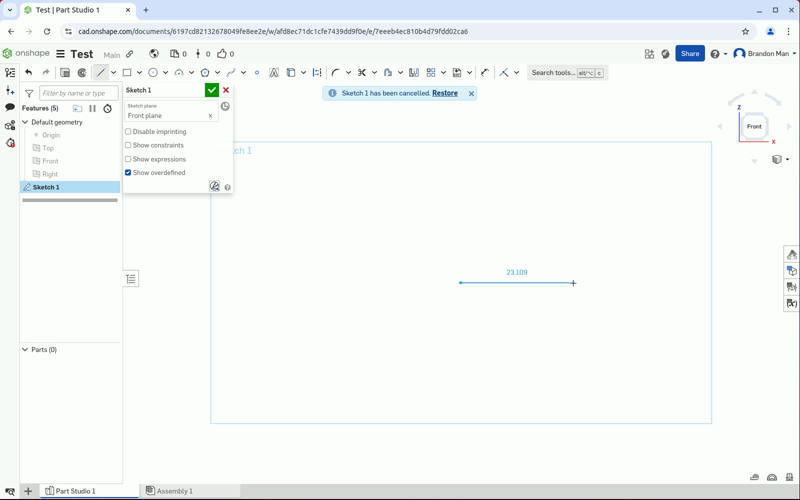
key_up(shift)
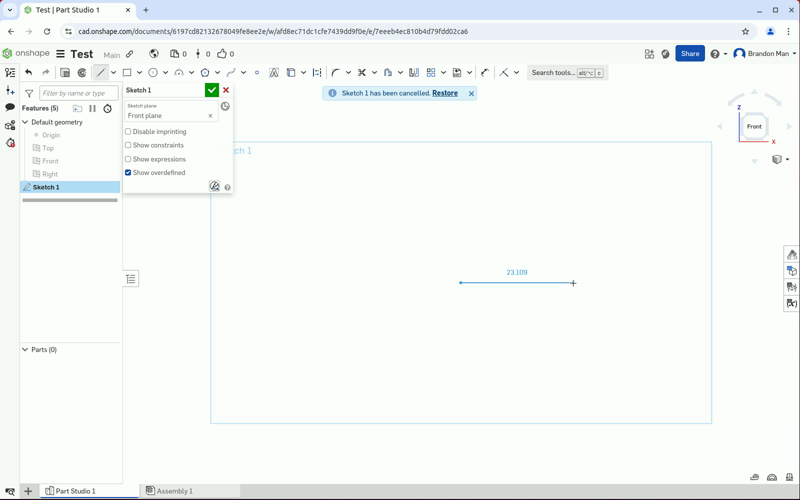
key_down(shift)
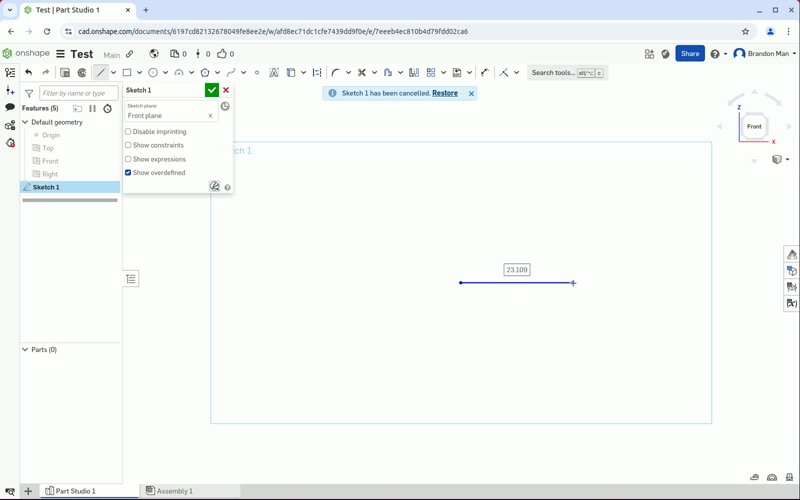
mouse_move(589, 282)
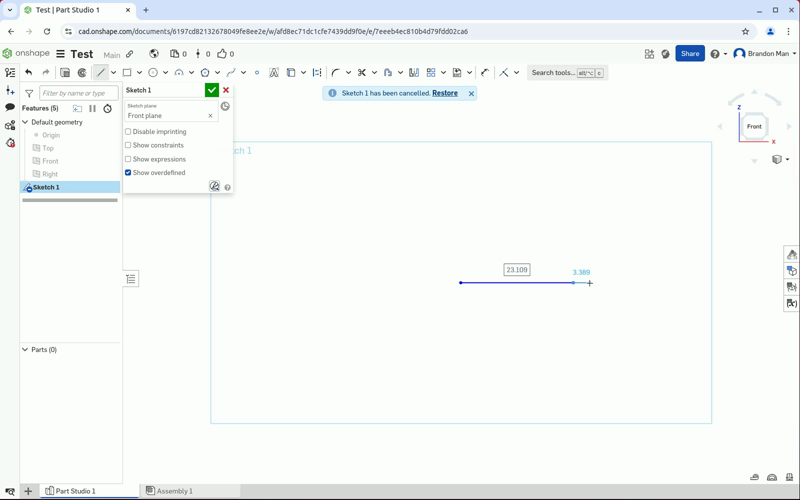
mouse_move(573, 228)
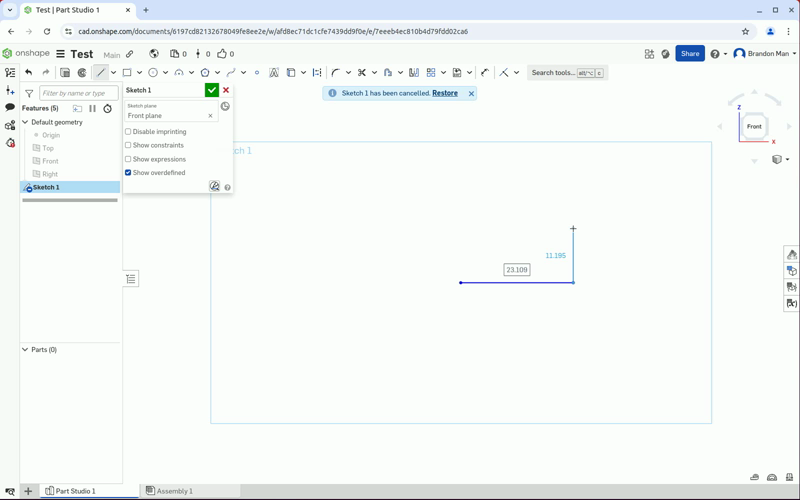
click(573, 228)
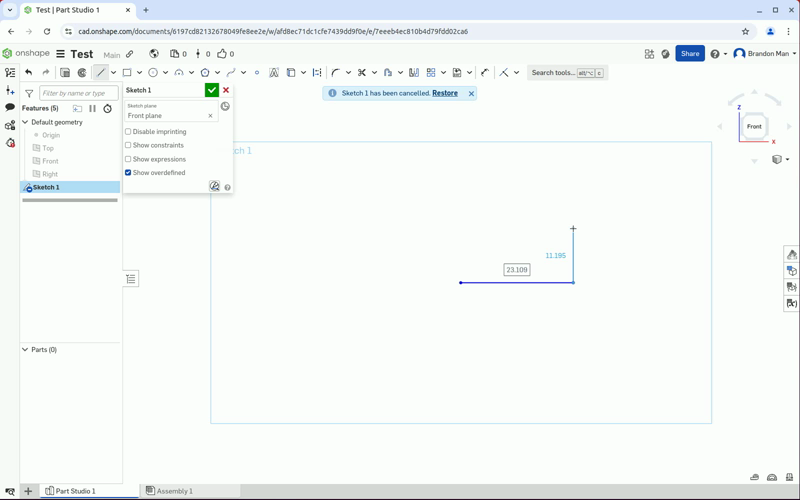
key_up(shift)
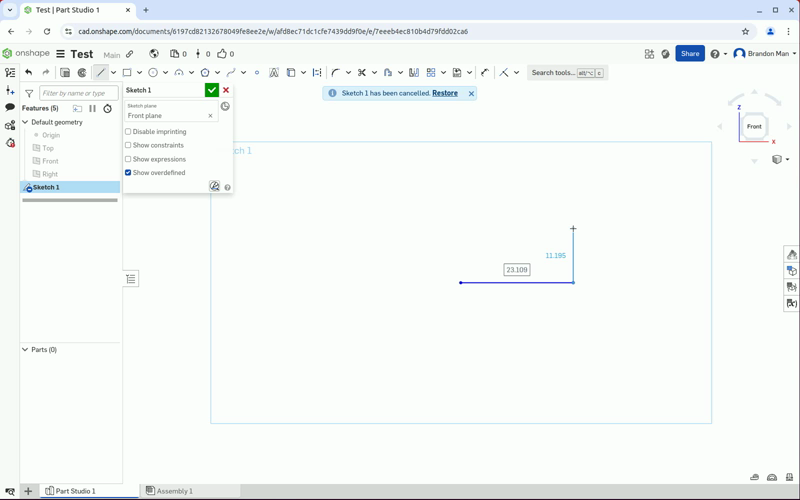
key_down(shift)
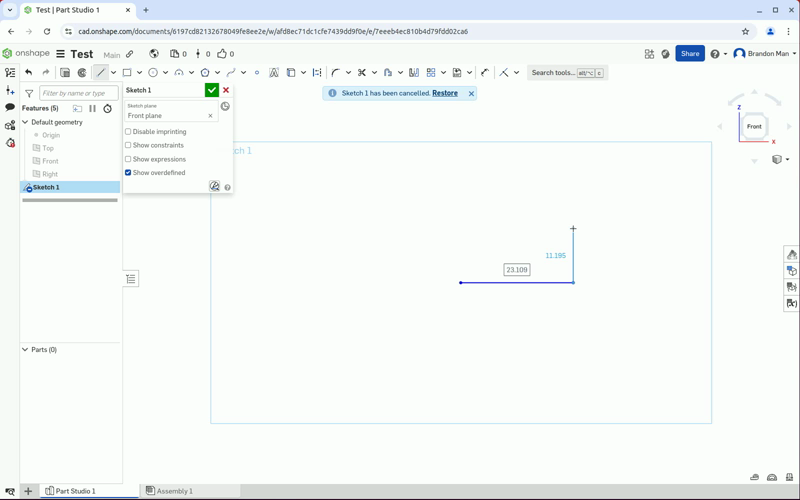
mouse_move(460, 228)
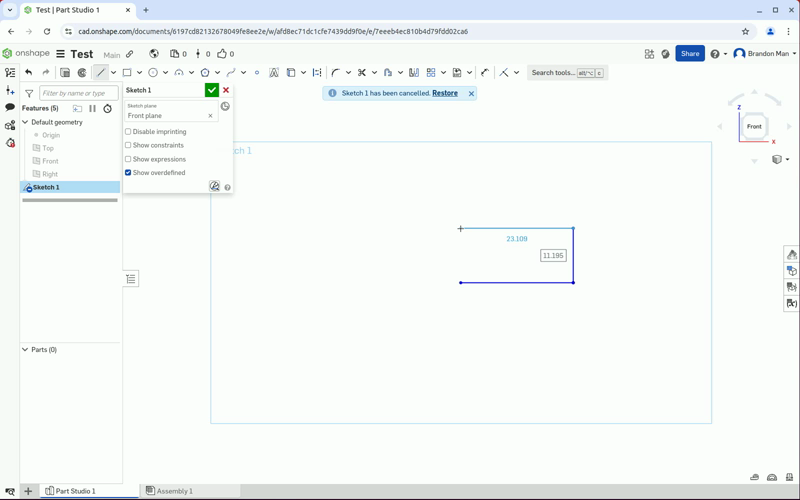
click(460, 228)
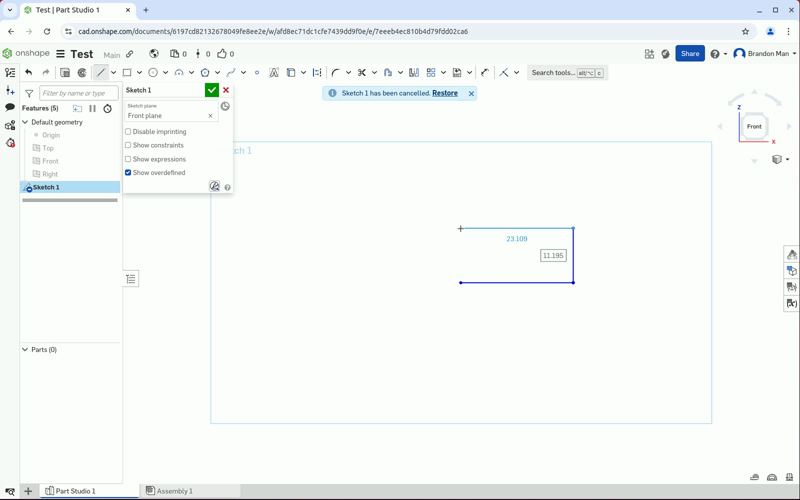
key_up(shift)
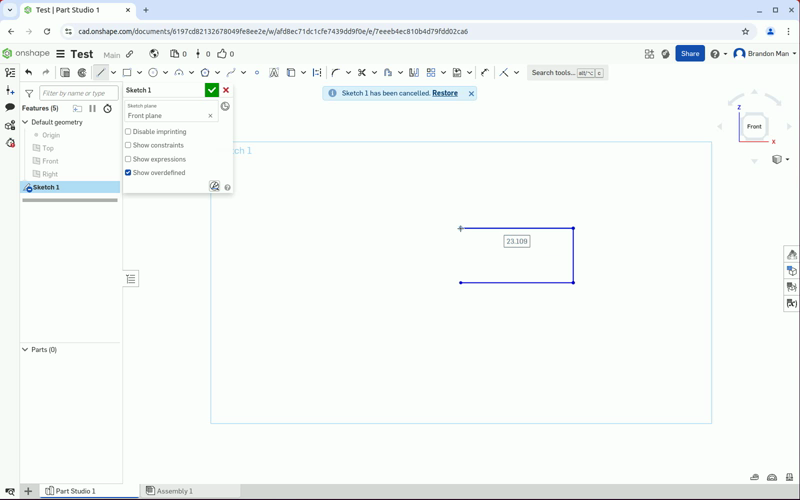
mouse_move(490, 228)
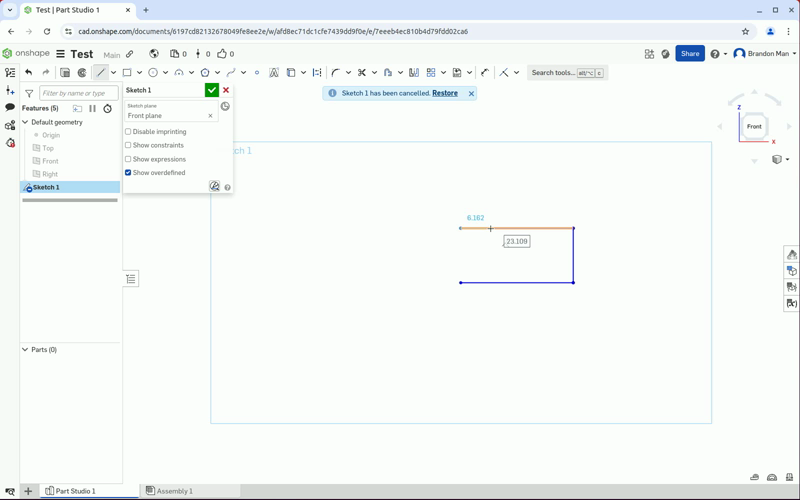
key_down(shift)
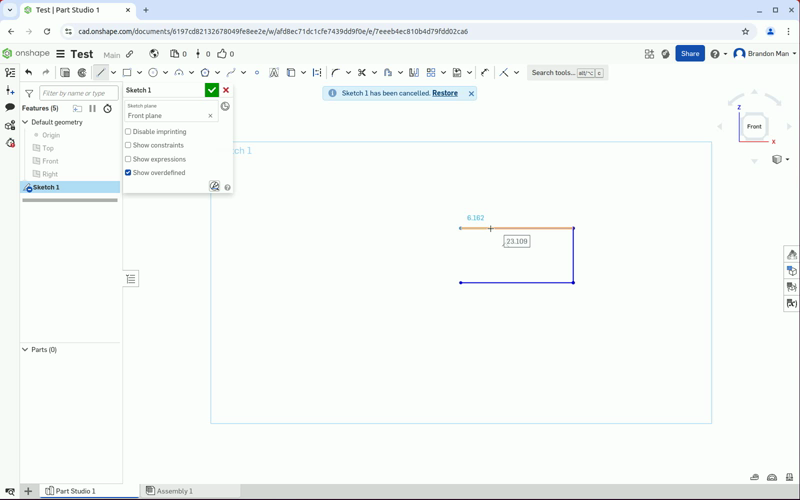
mouse_move(460, 282)
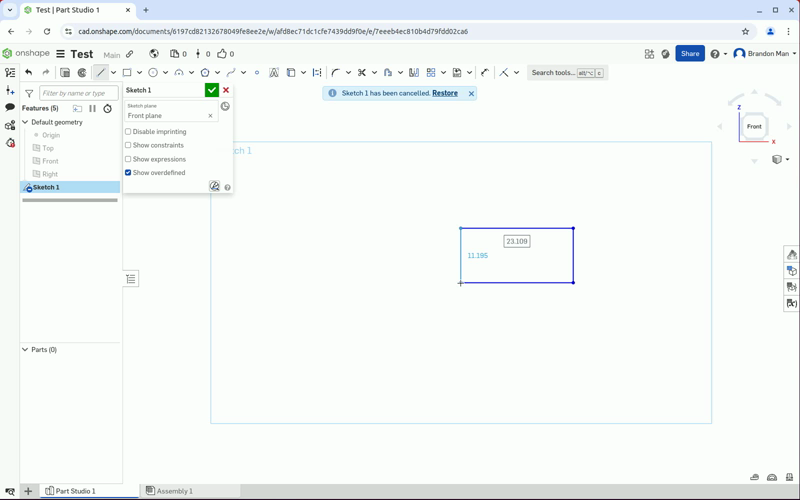
key_up(shift)
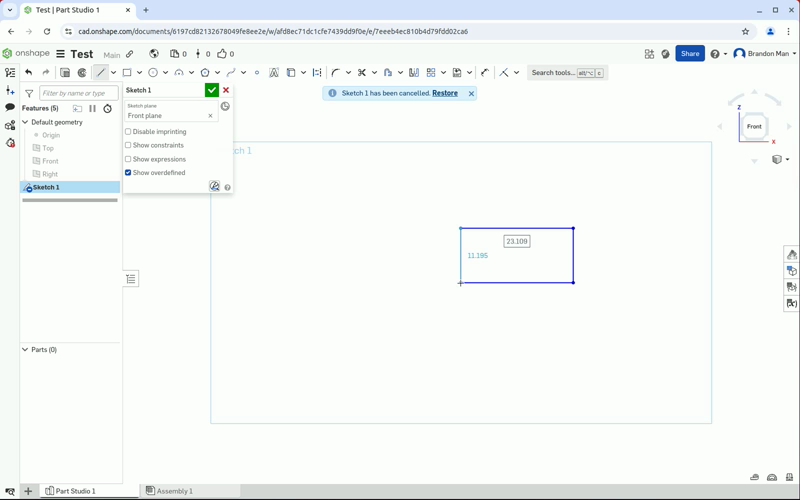
click(460, 282)
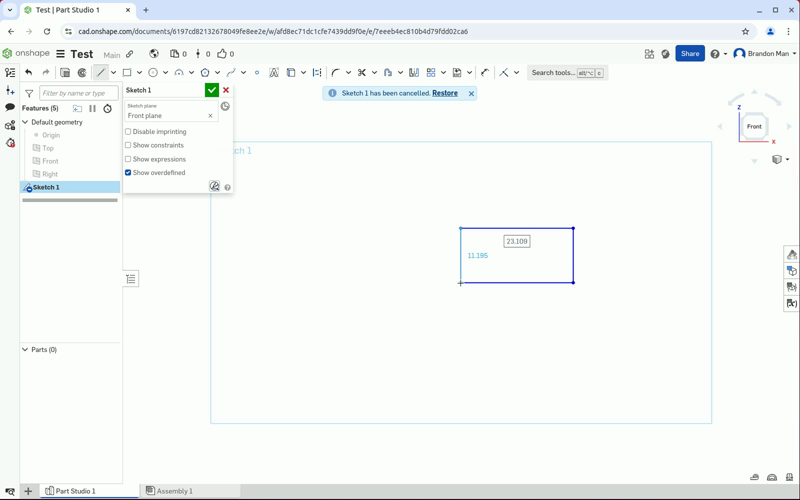
key(esc)
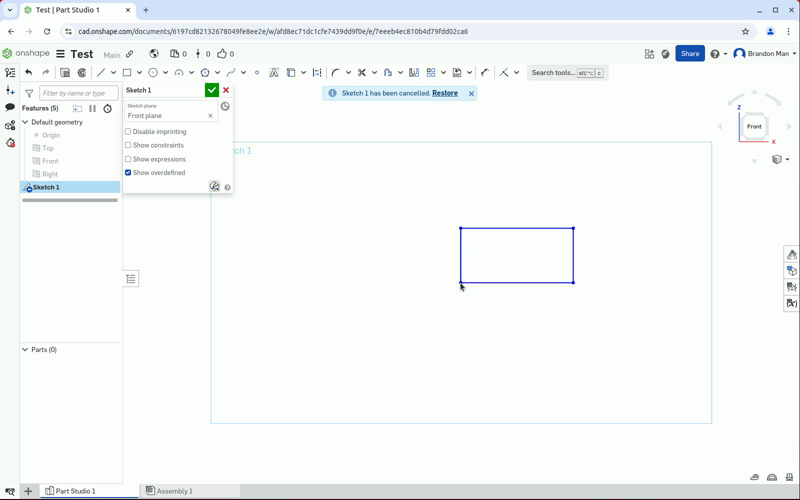
mouse_move(557, 238)
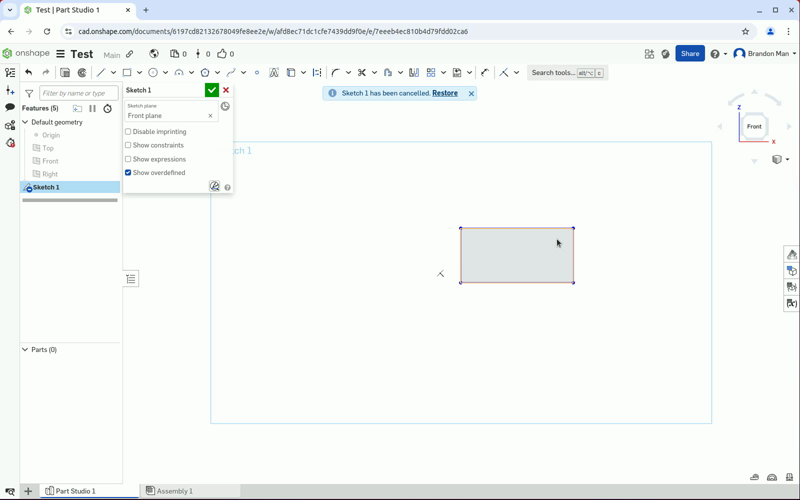
click(557, 238)
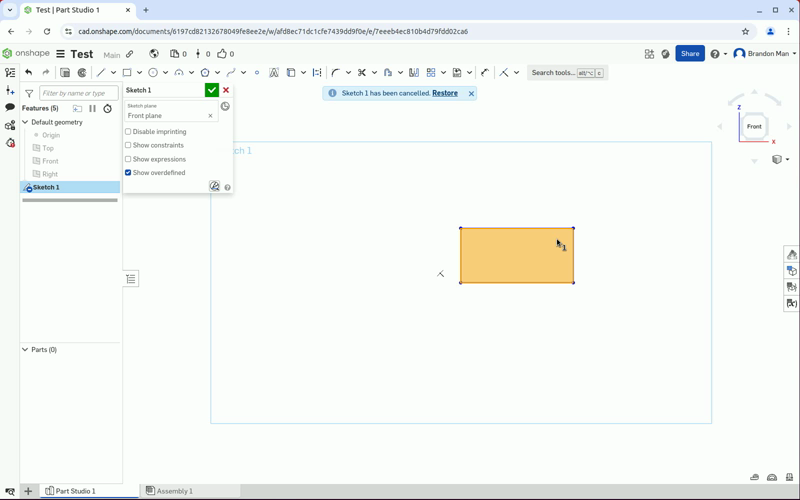
mouse_move(73, 352)
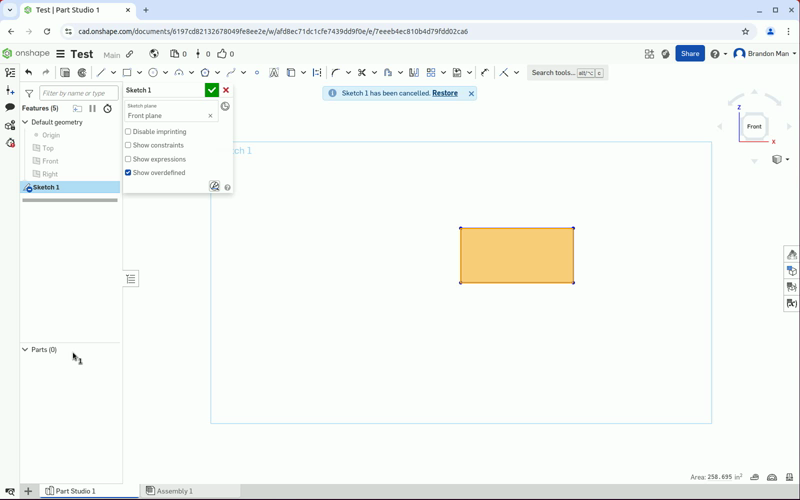
key(shift+y)
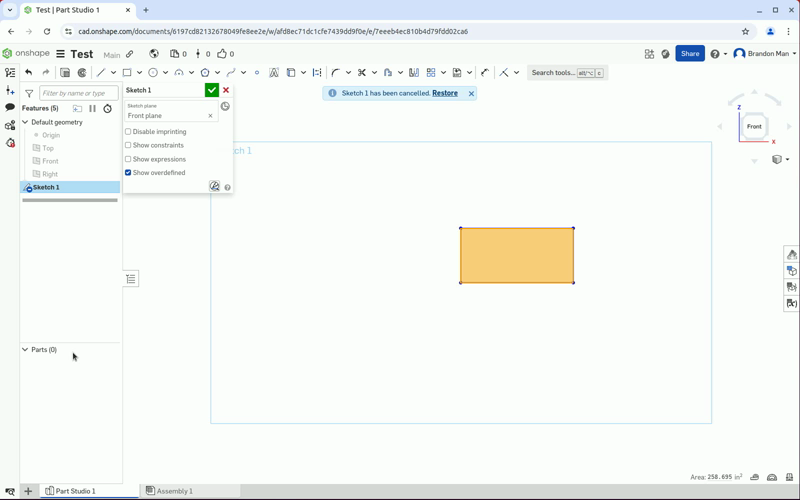
key(shift+e)
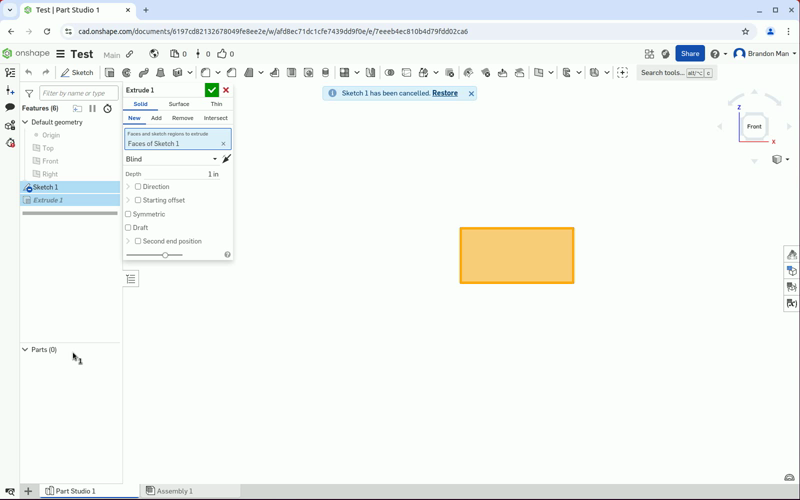
mouse_move(143, 106)
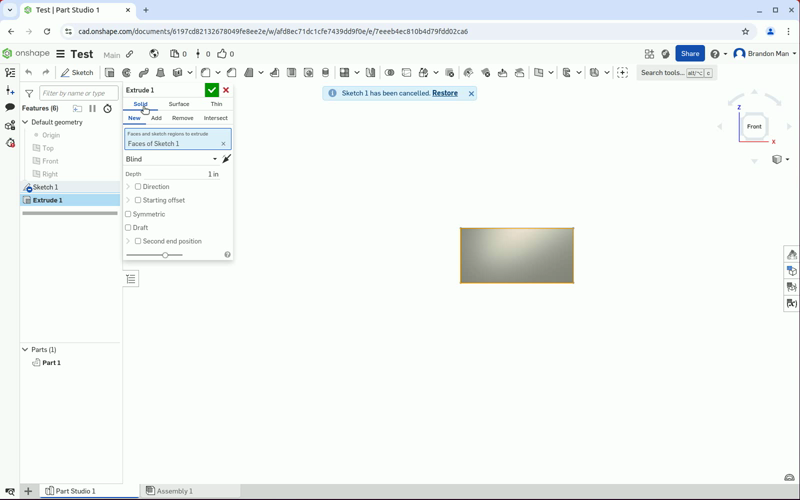
click(143, 106)
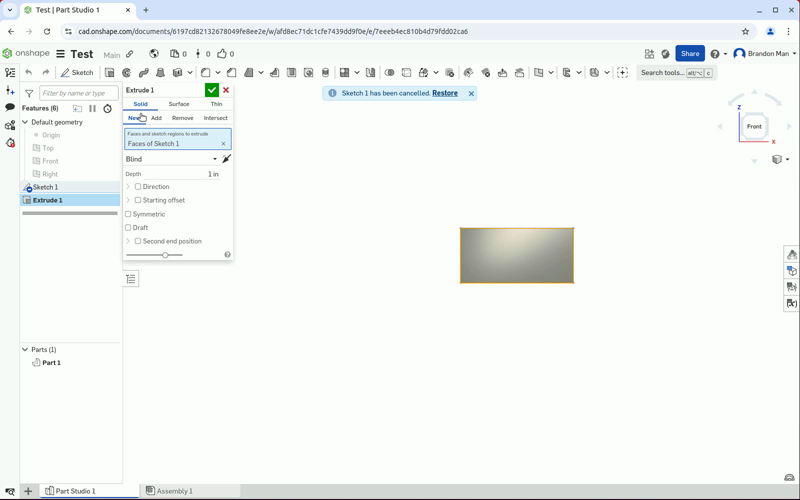
mouse_move(137, 120)
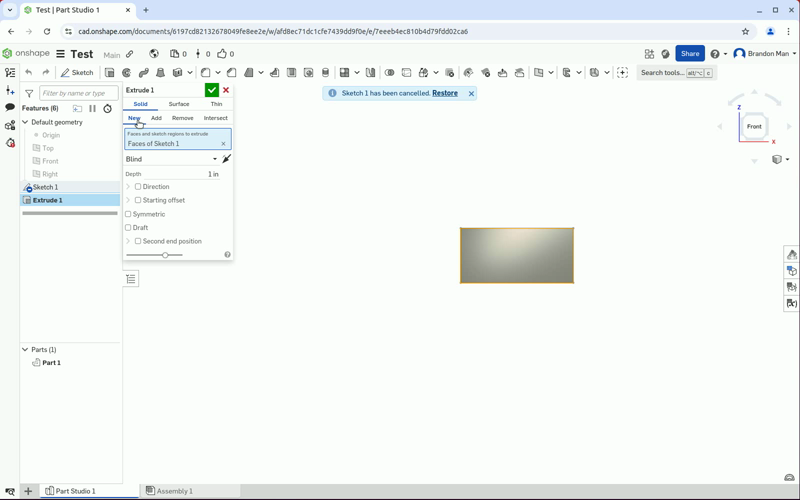
click(137, 120)
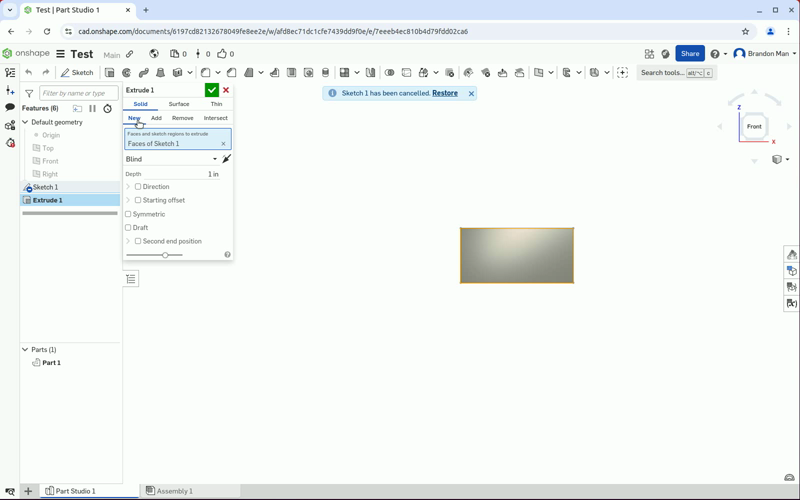
key(tab, 4)
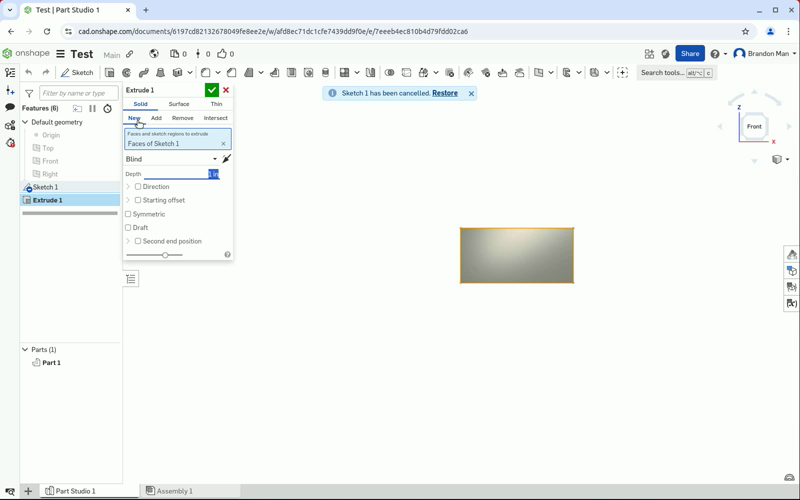
text(7.943)
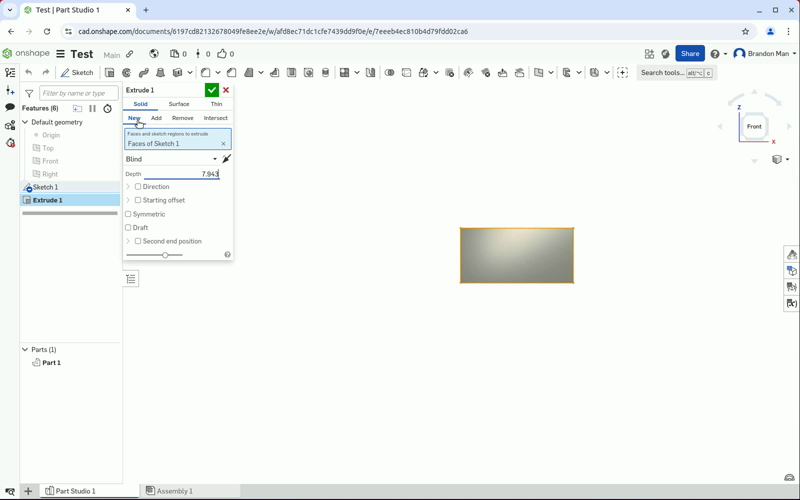
key(enter)
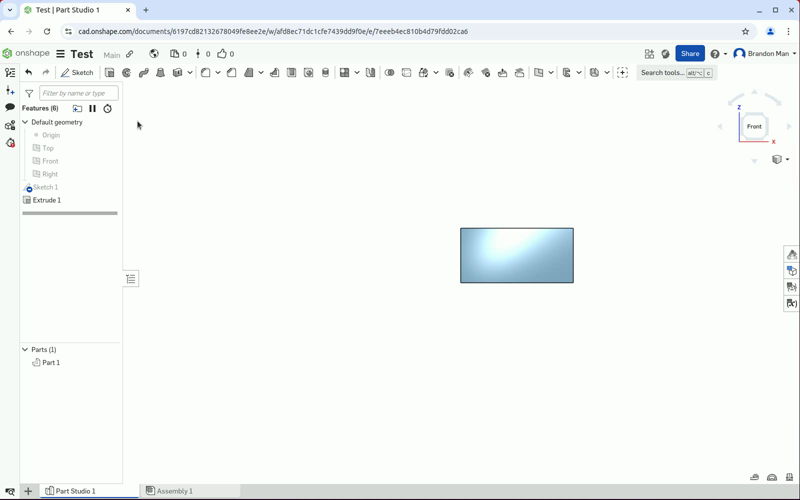
key(shift+h)
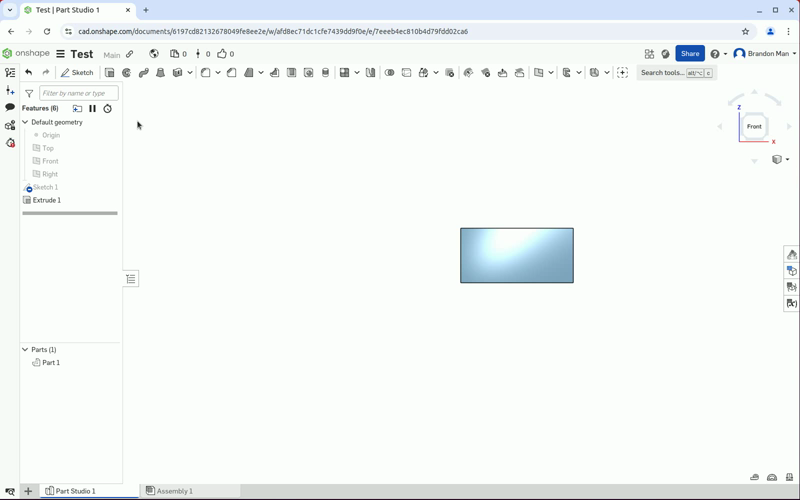
key(shift+h)
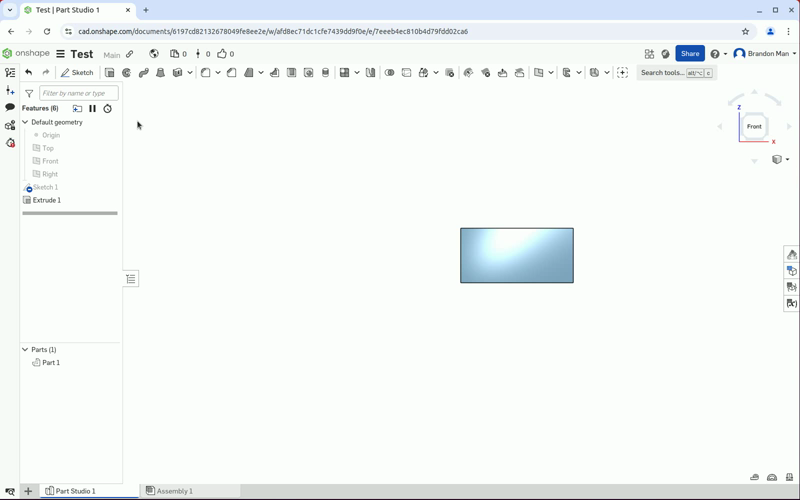
mouse_move(73, 189)
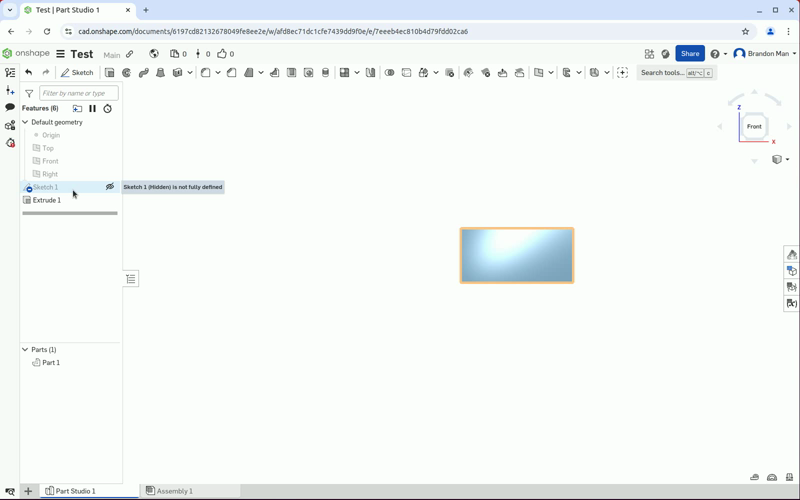
click(73, 189)
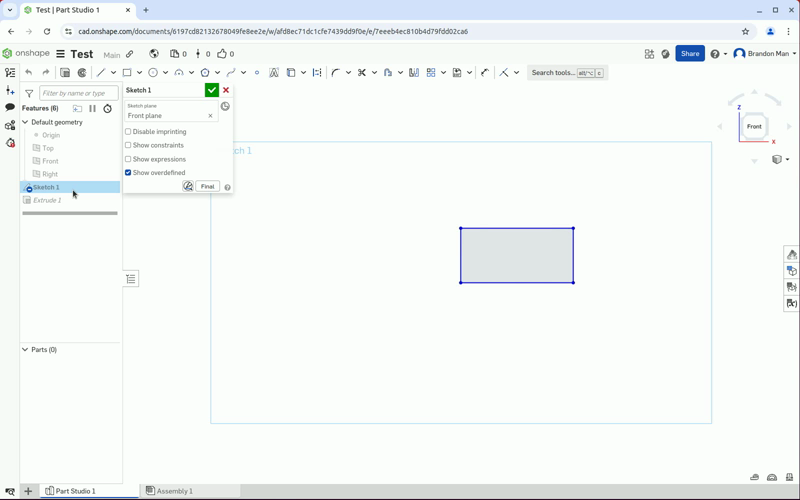
mouse_move(229, 92)
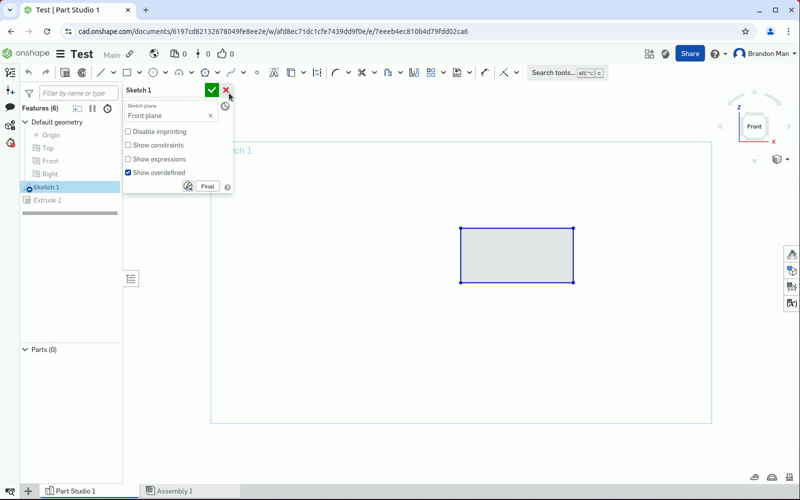
click(229, 92)
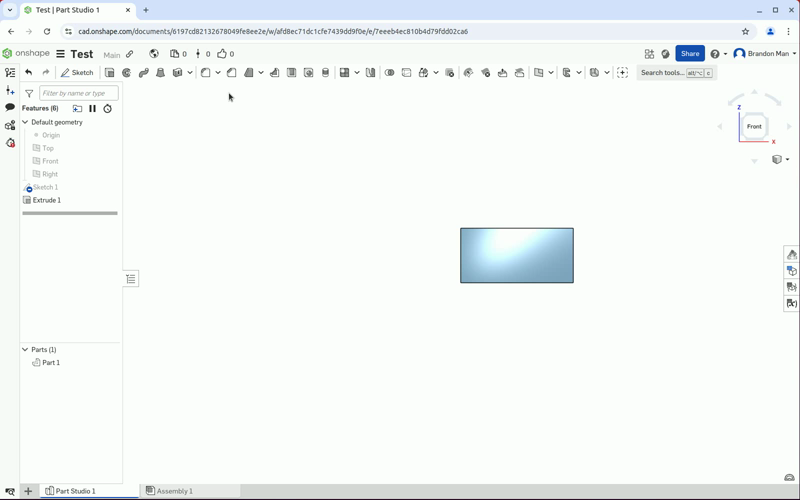
mouse_move(541, 75)
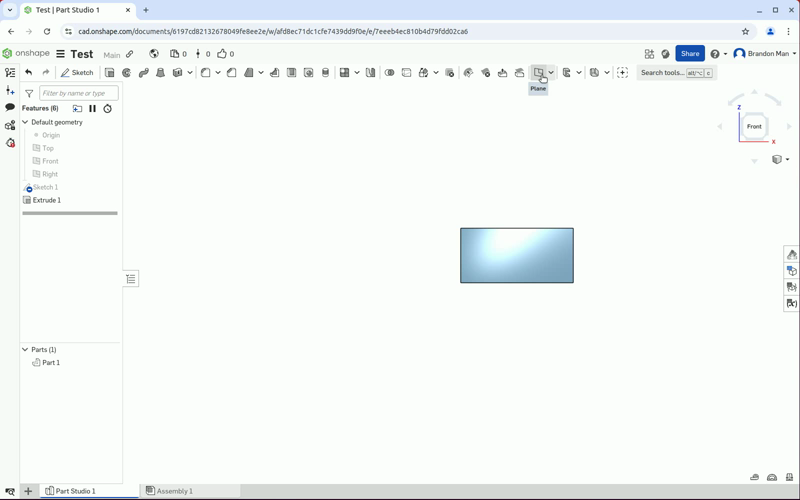
click(541, 75)
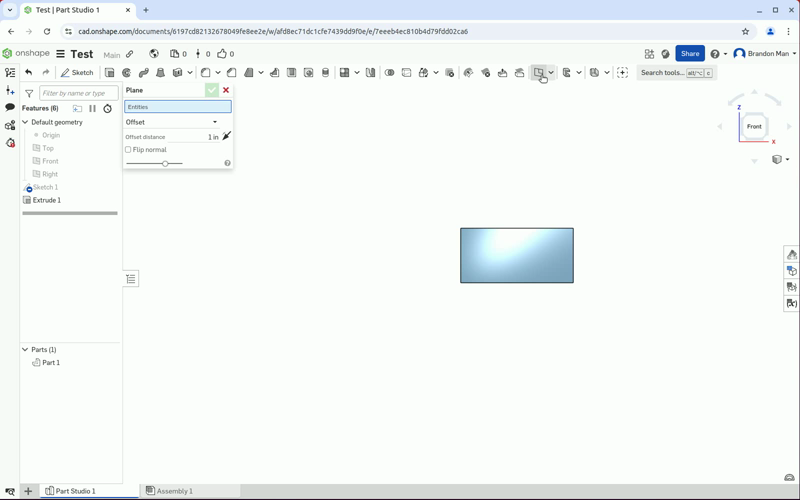
mouse_move(73, 163)
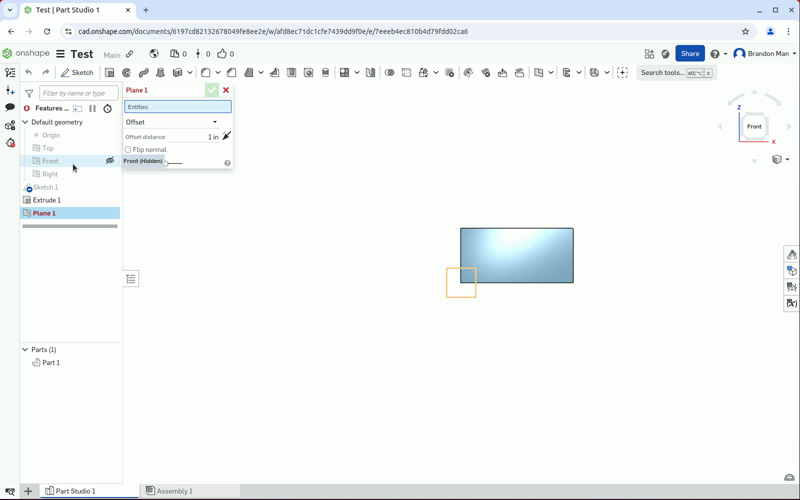
click(73, 163)
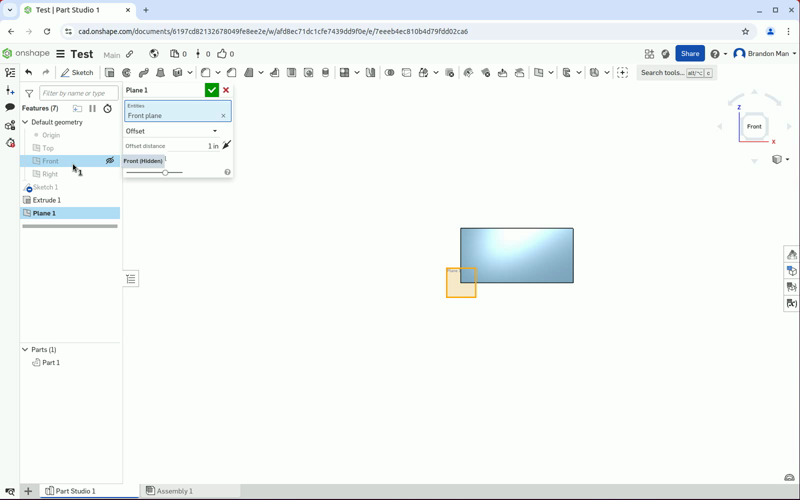
key(tab, 2)
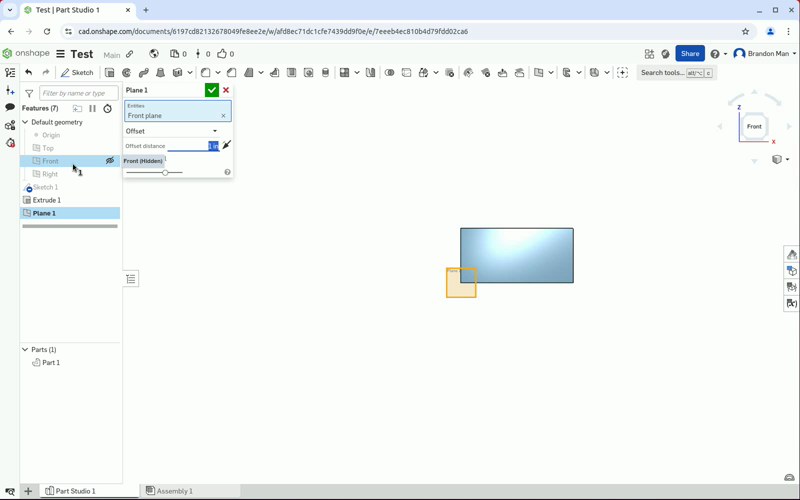
text(7.949)
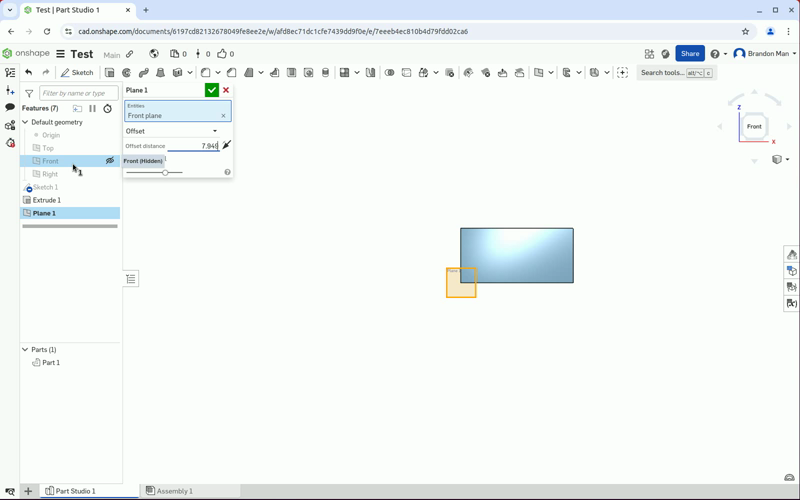
key(enter, 2)
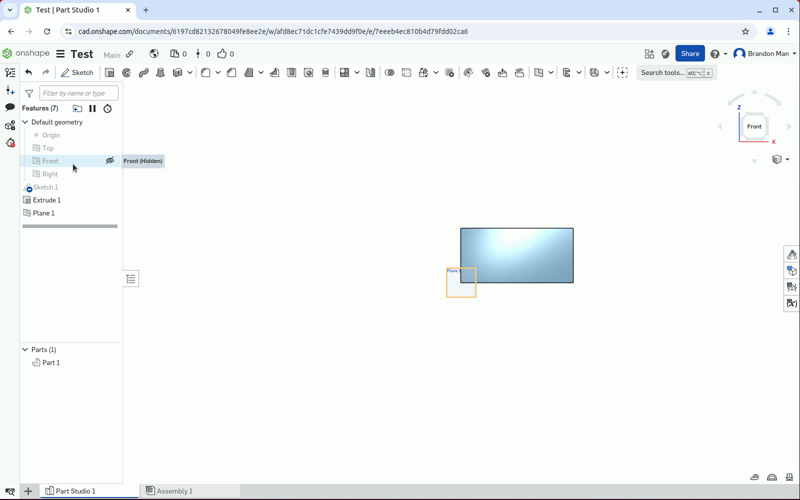
key(shift+s)
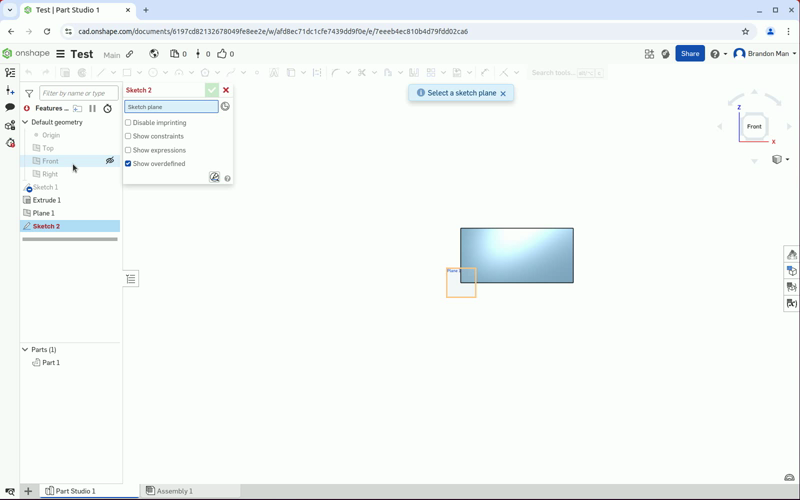
mouse_move(73, 215)
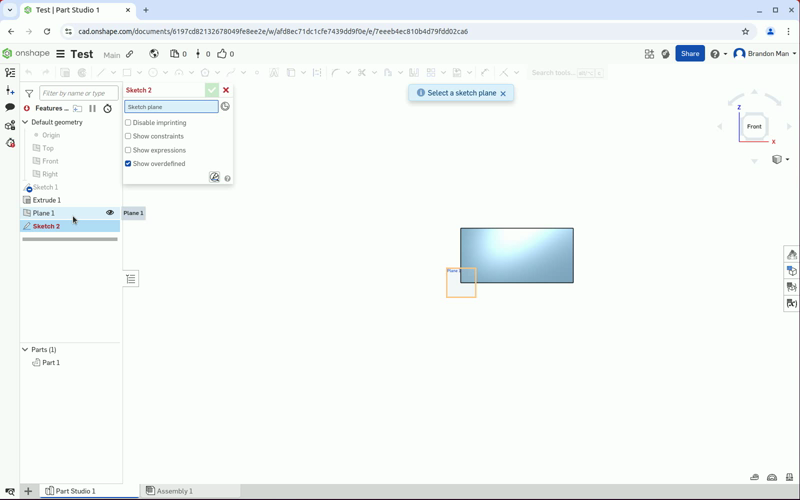
click(73, 215)
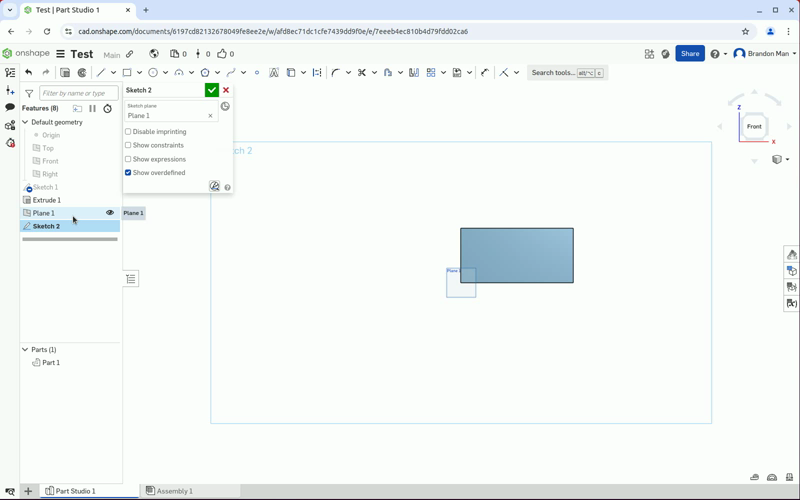
mouse_move(73, 352)
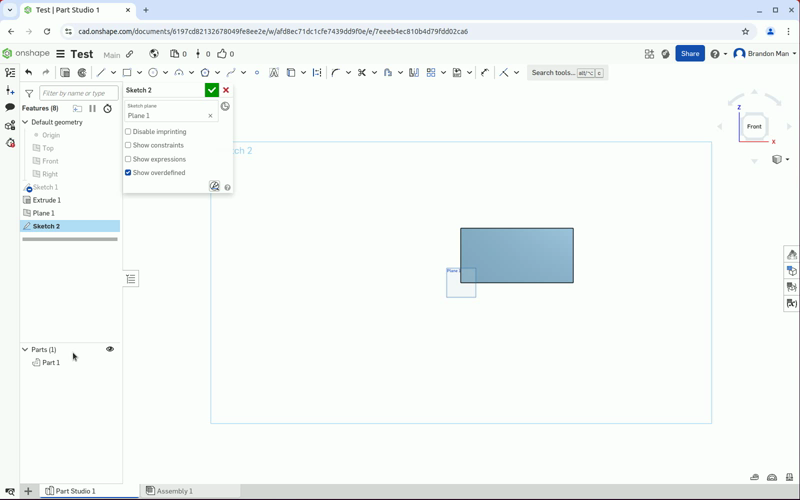
key(y)
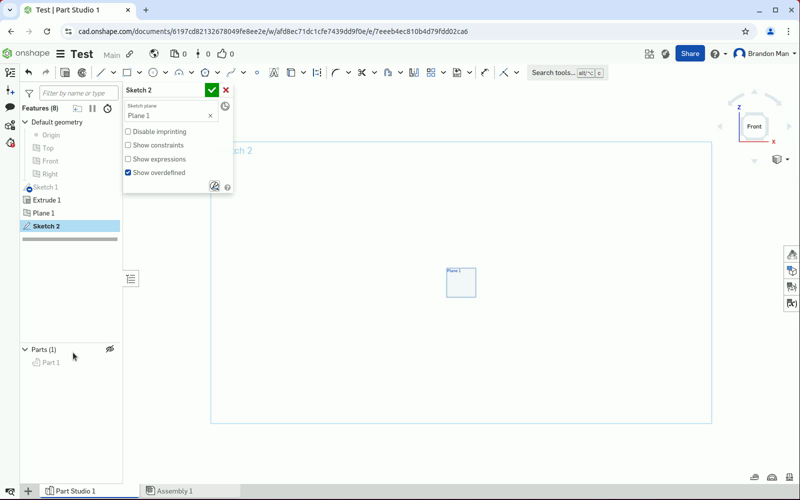
key(l)
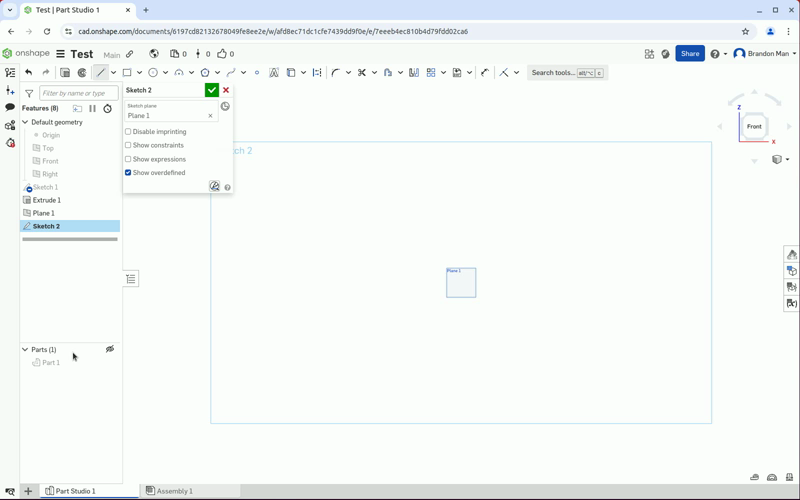
key_down(shift)
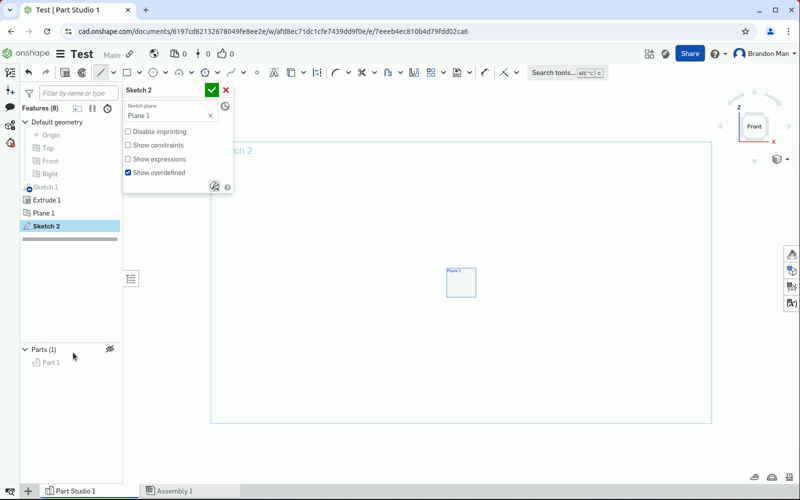
mouse_move(476, 227)
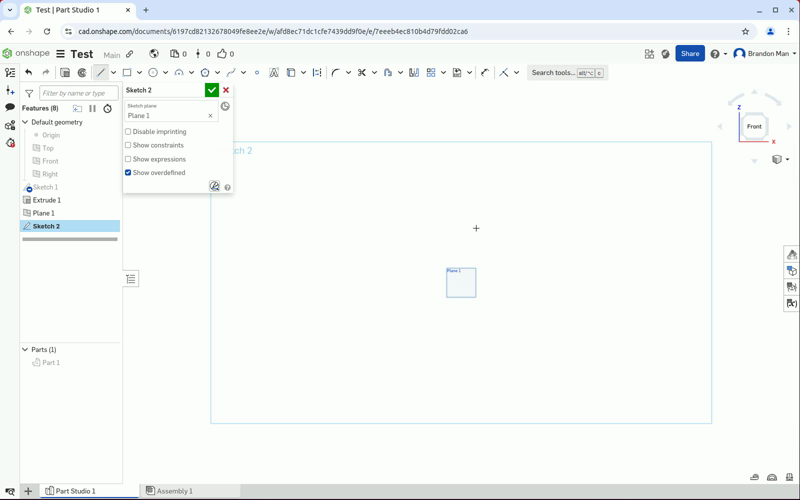
click(476, 227)
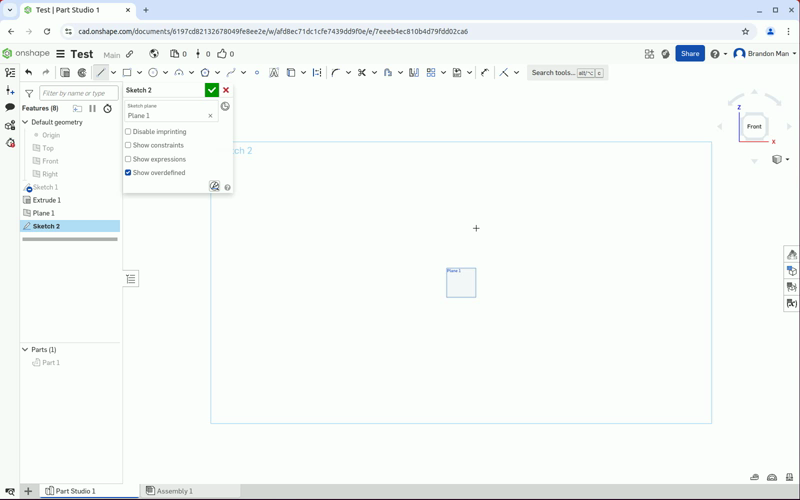
key_up(shift)
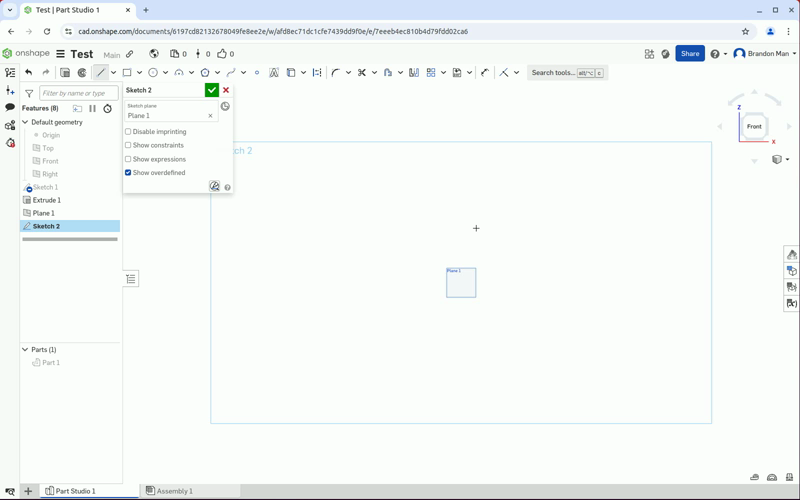
key_down(shift)
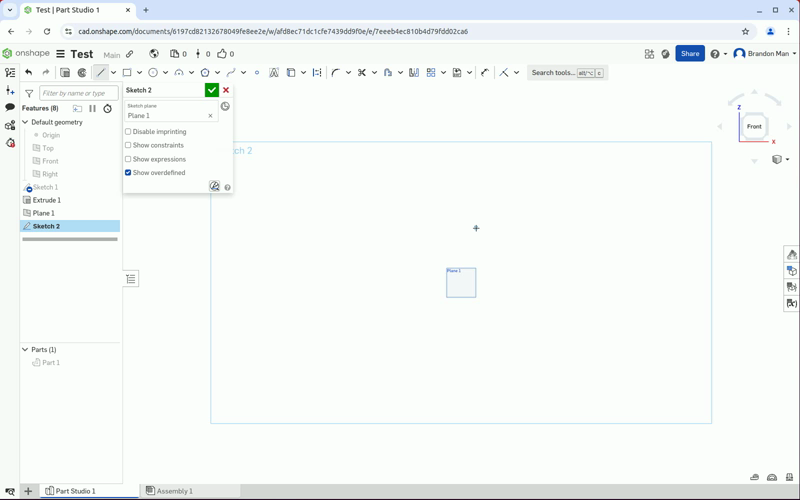
mouse_move(507, 282)
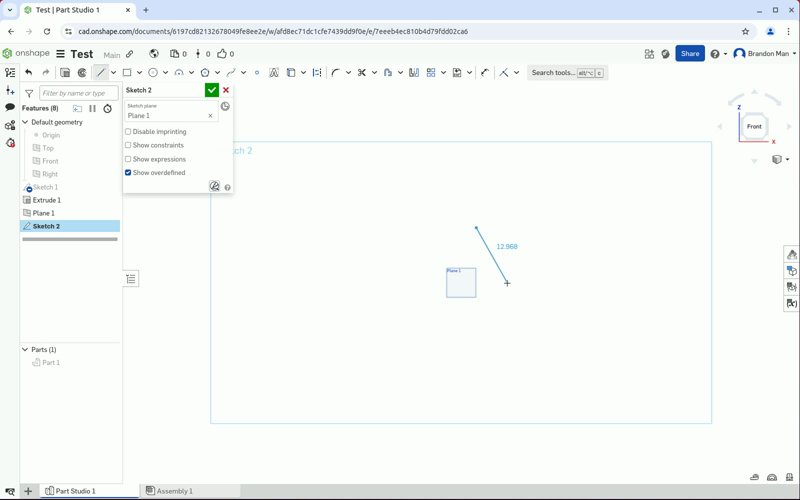
click(507, 282)
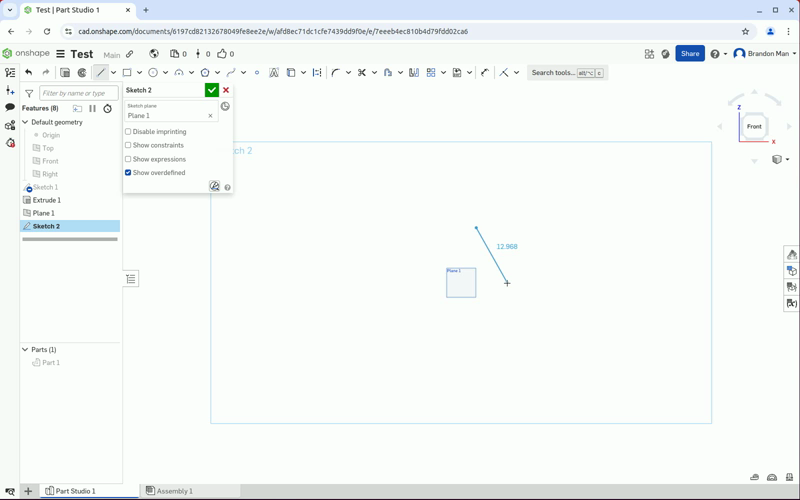
key_up(shift)
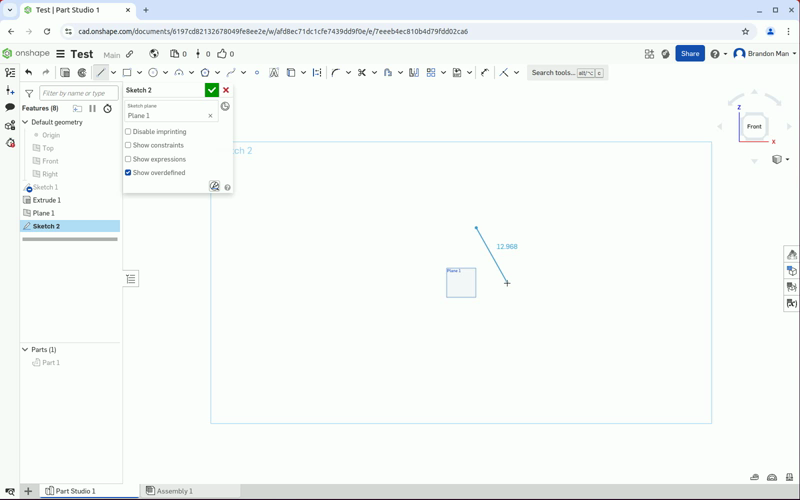
key_down(shift)
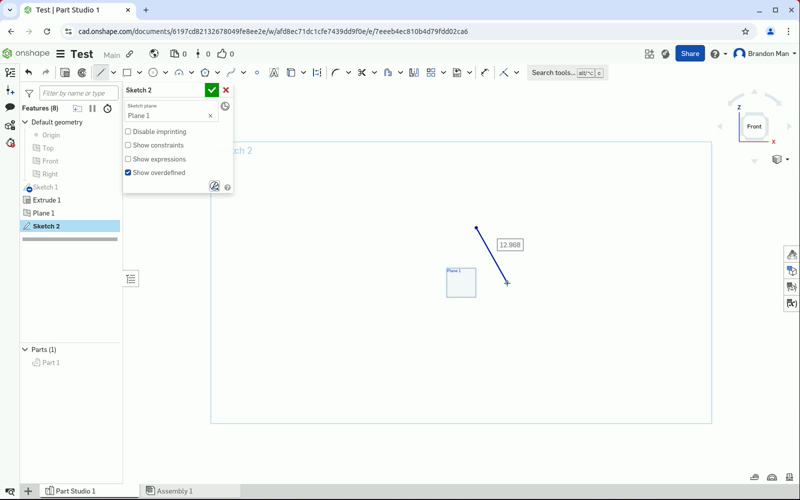
mouse_move(537, 282)
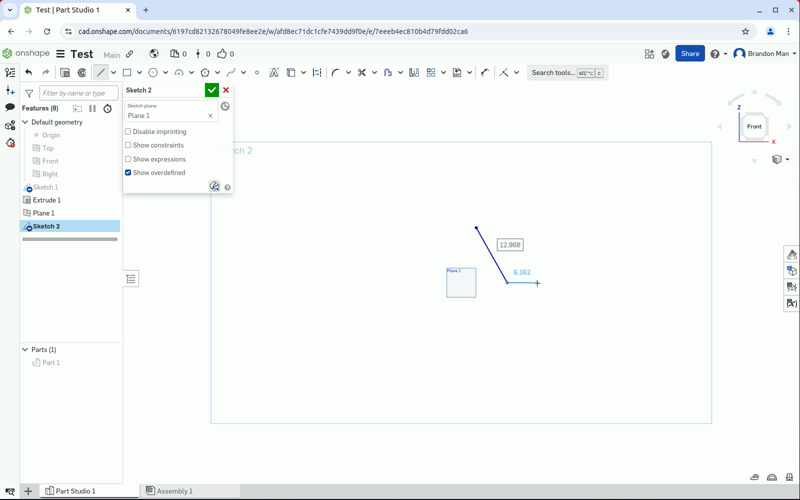
mouse_move(526, 282)
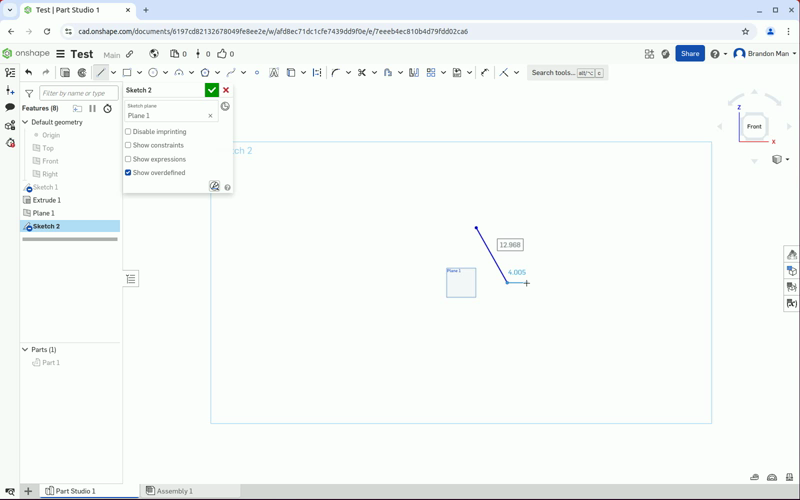
click(526, 282)
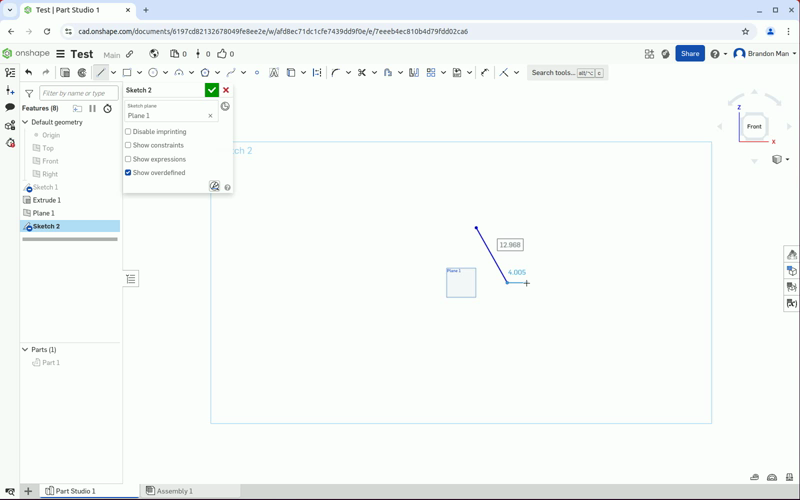
key_up(shift)
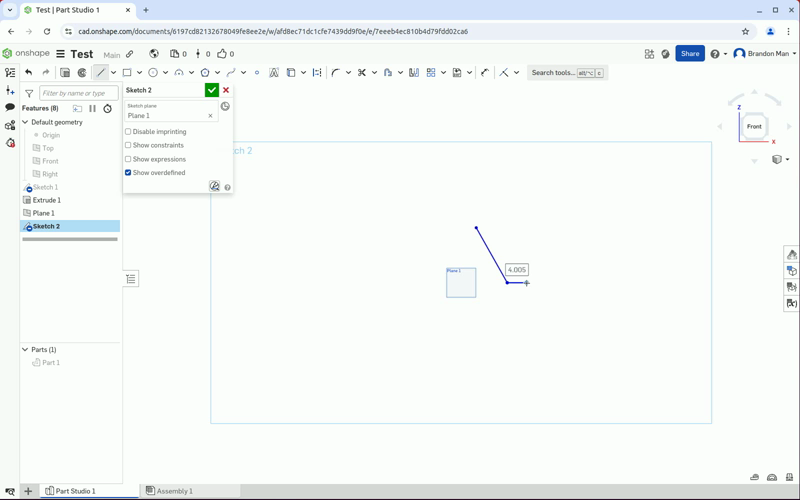
key_down(shift)
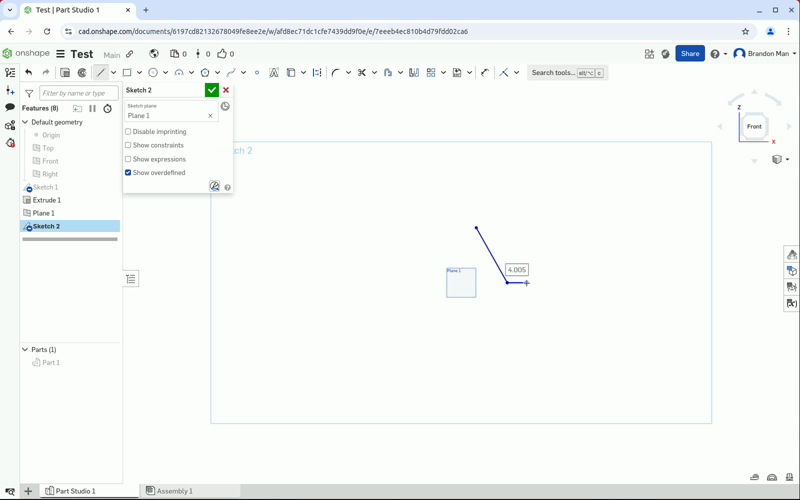
mouse_move(557, 228)
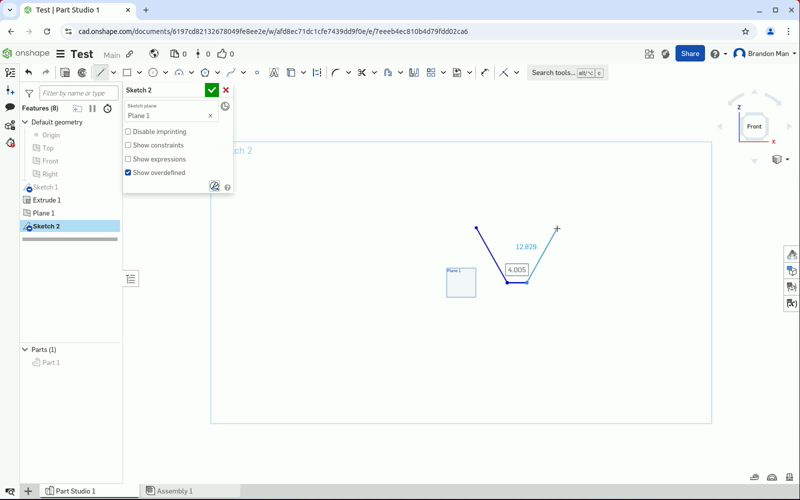
click(557, 228)
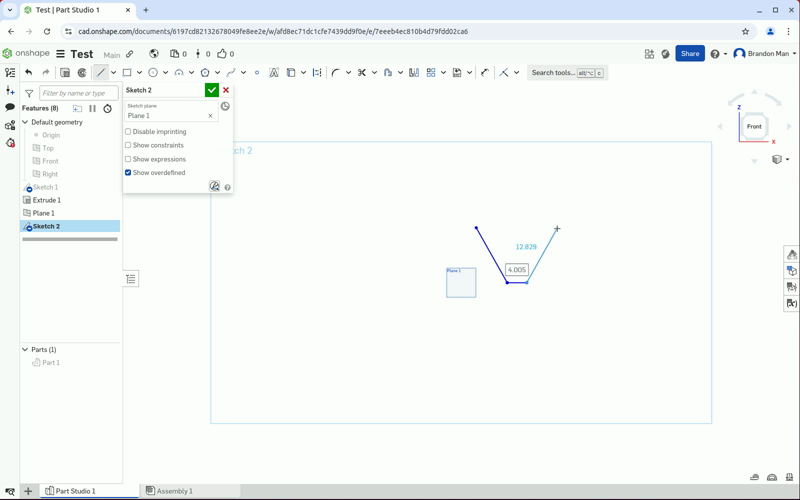
key_up(shift)
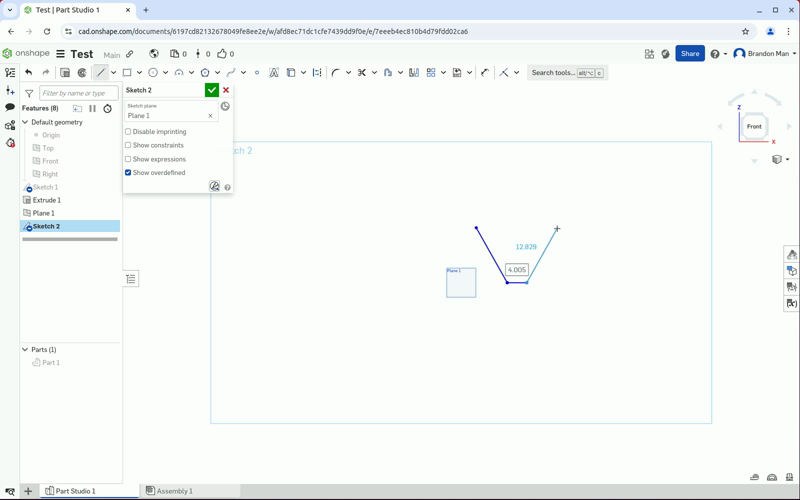
key_down(shift)
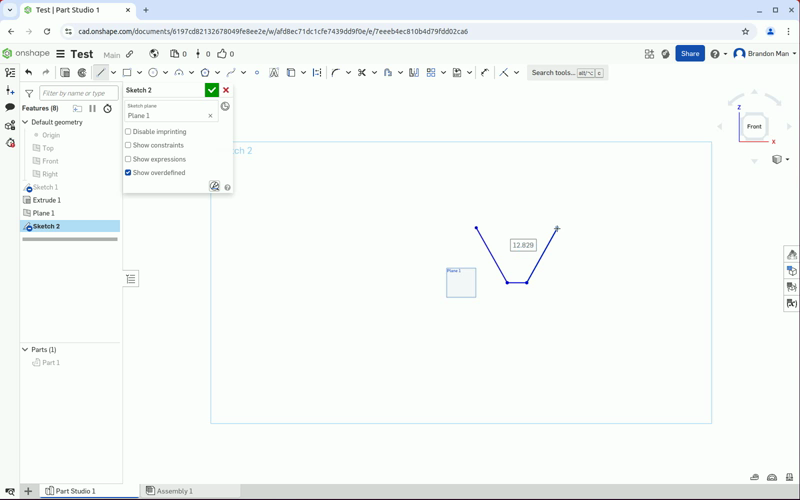
mouse_move(476, 227)
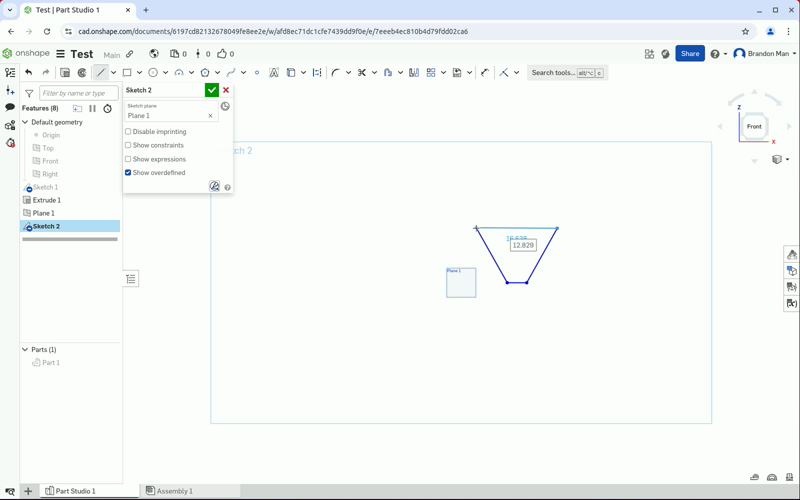
key_up(shift)
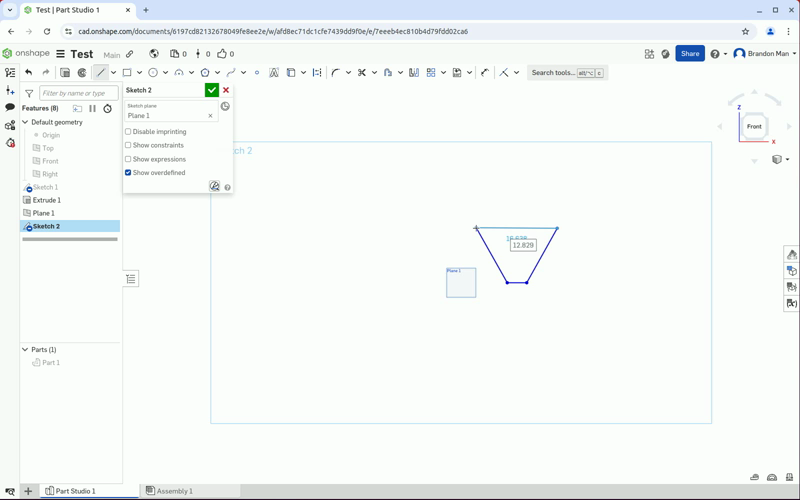
click(476, 227)
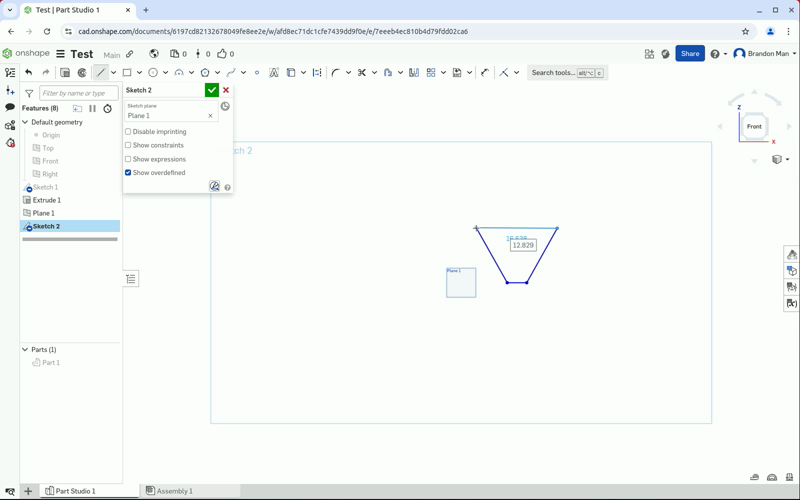
key(esc)
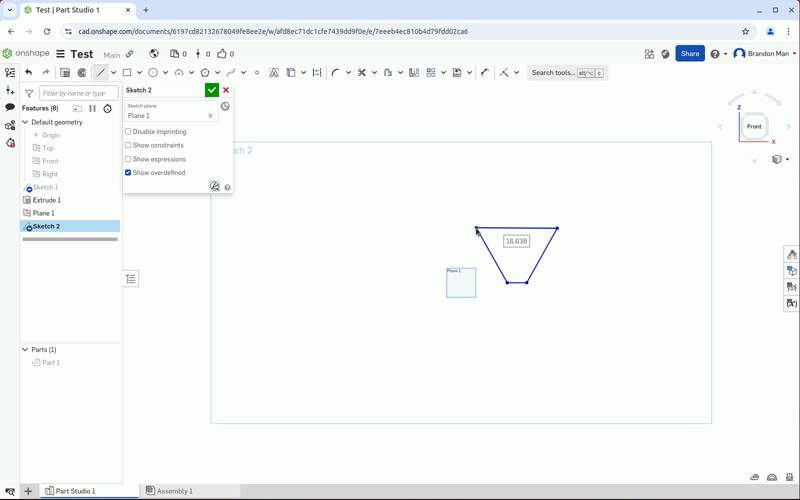
mouse_move(546, 233)
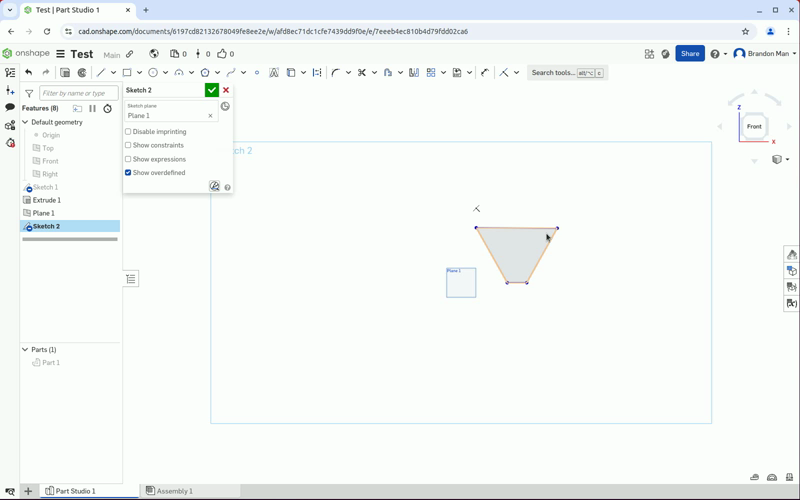
click(546, 233)
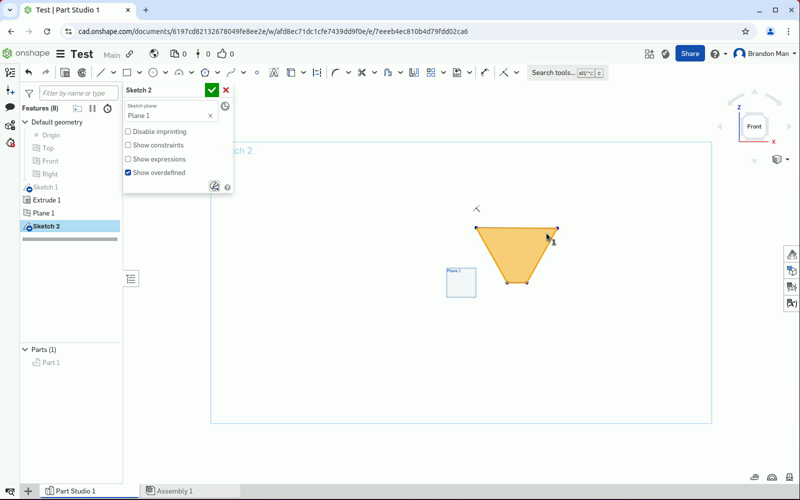
mouse_move(73, 352)
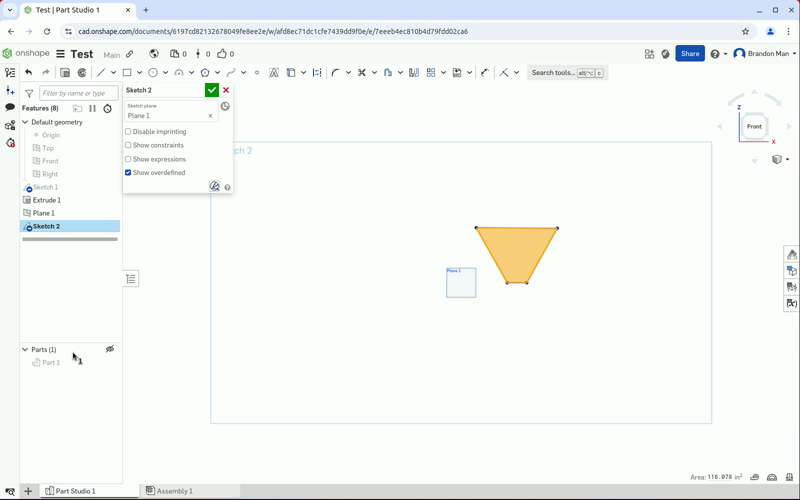
key(shift+y)
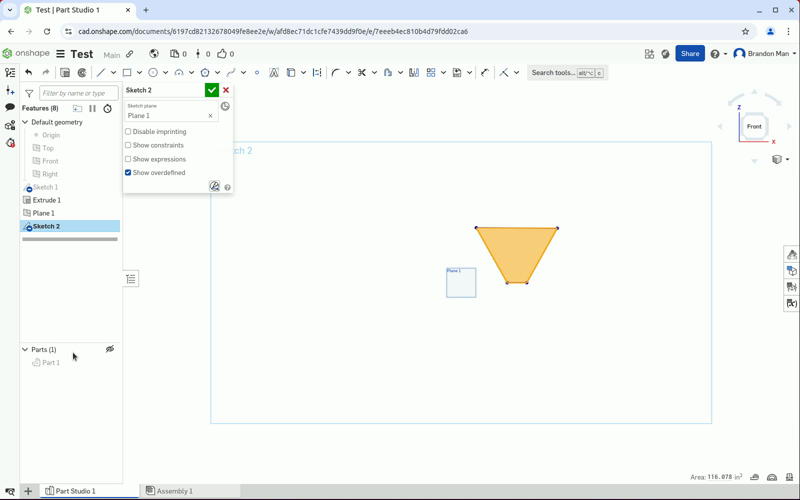
key(shift+e)
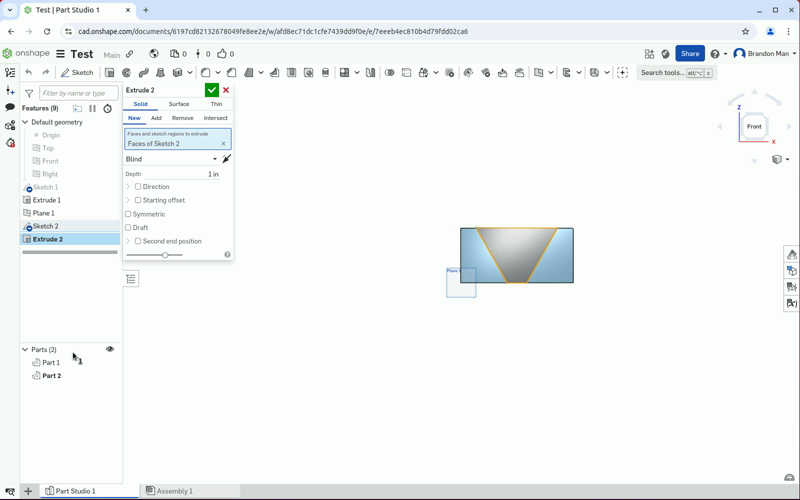
mouse_move(143, 106)
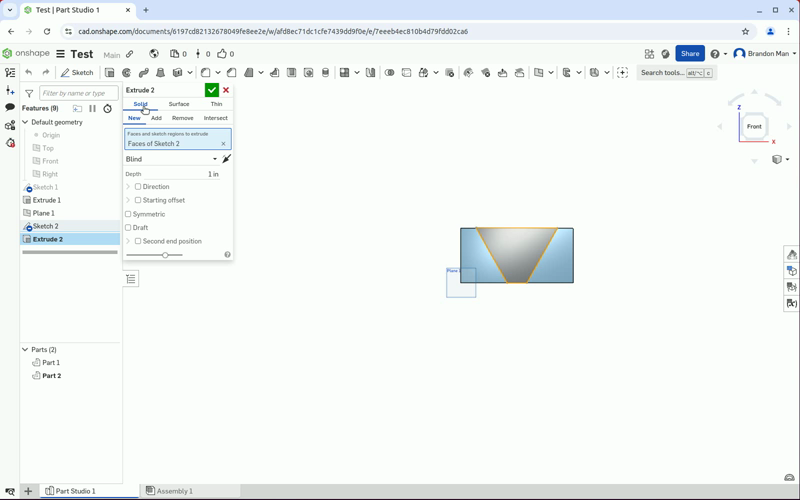
click(143, 106)
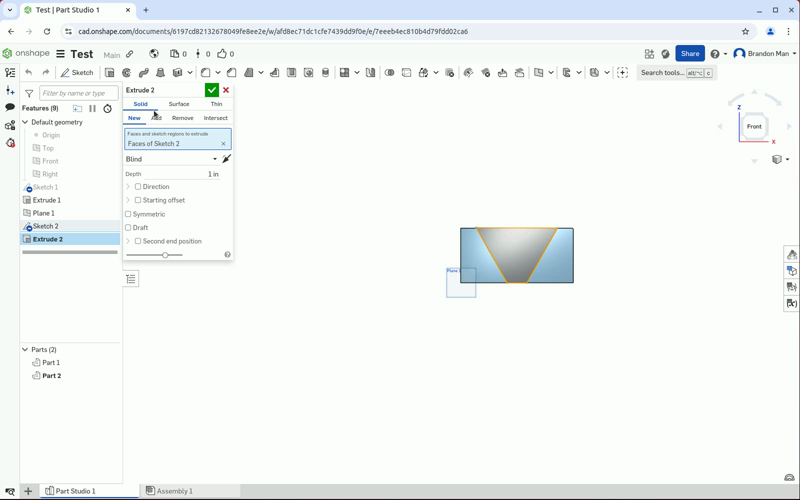
mouse_move(186, 120)
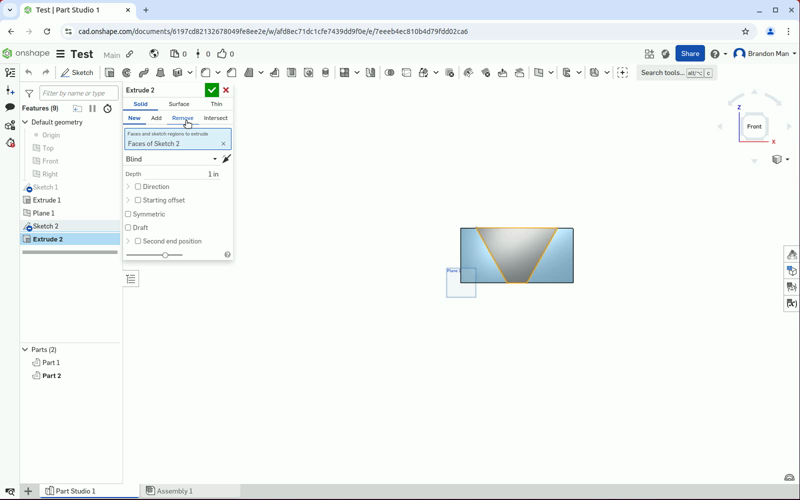
click(186, 120)
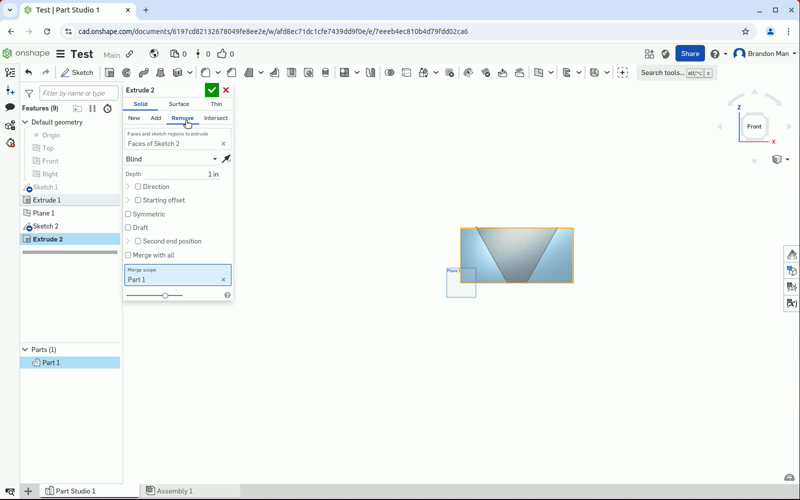
key(tab, 4)
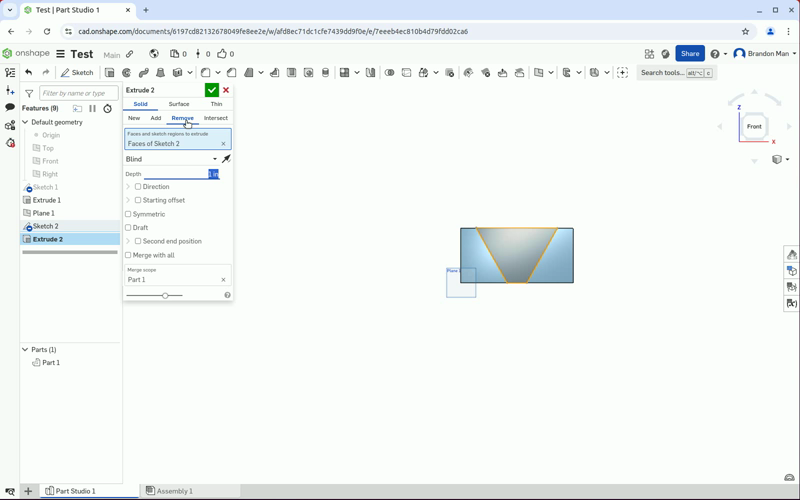
text(4.333)
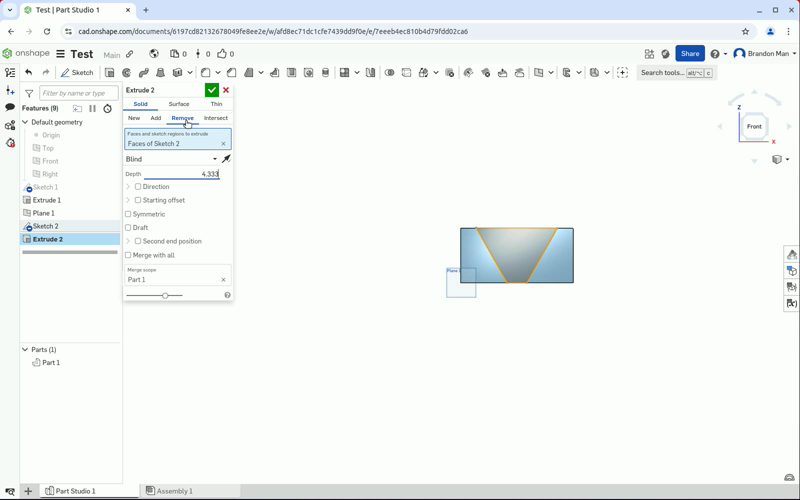
key(tab, 6)
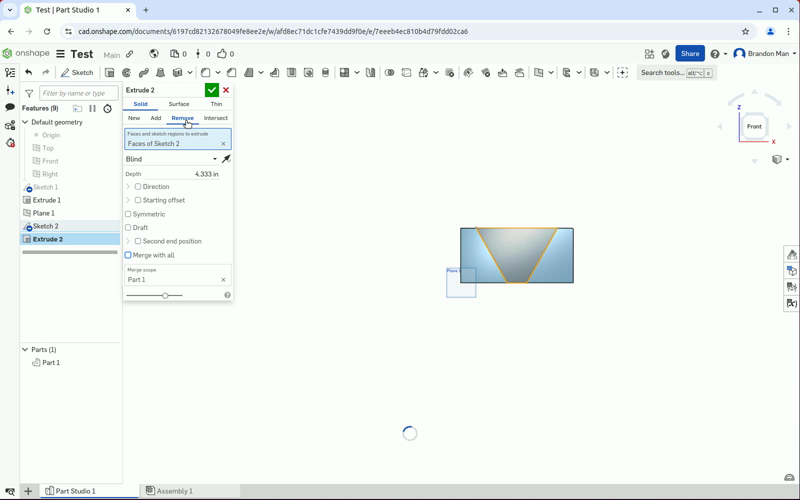
key(space)
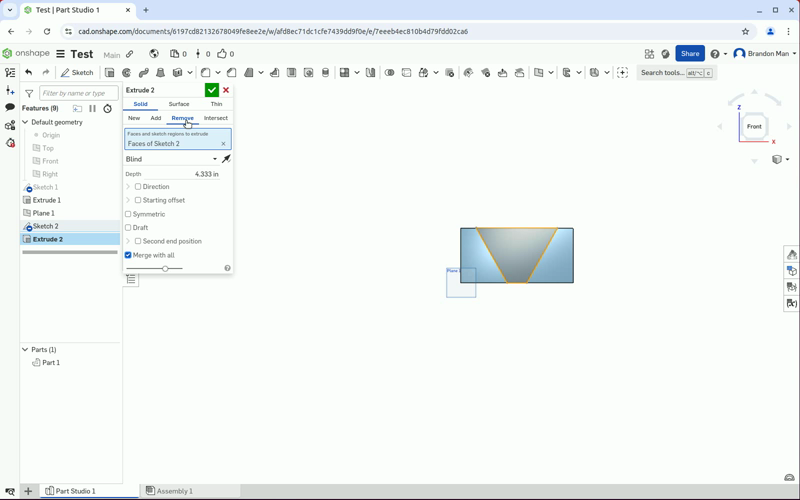
key(enter)
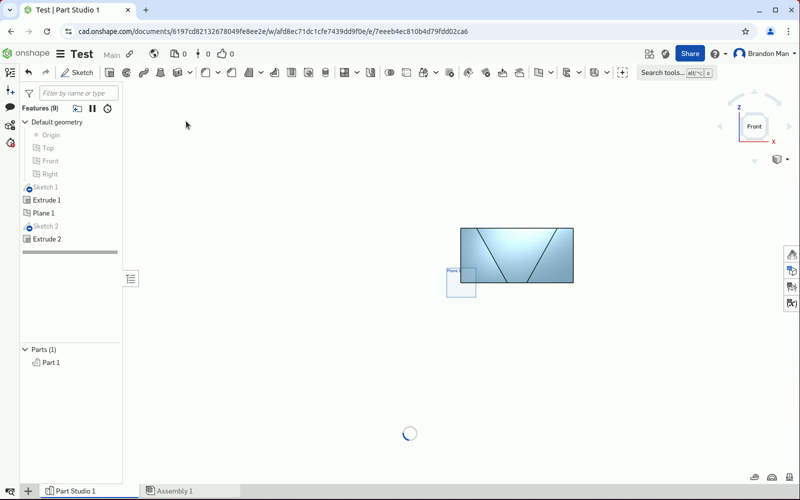
key(shift+h)
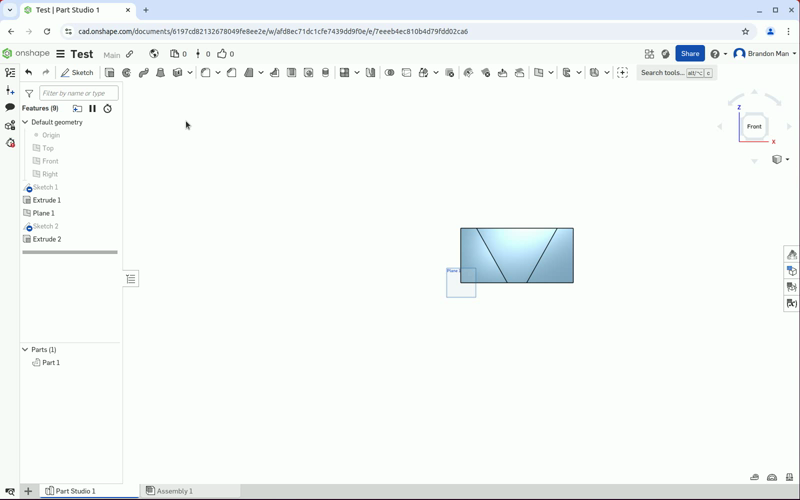
key(shift+h)
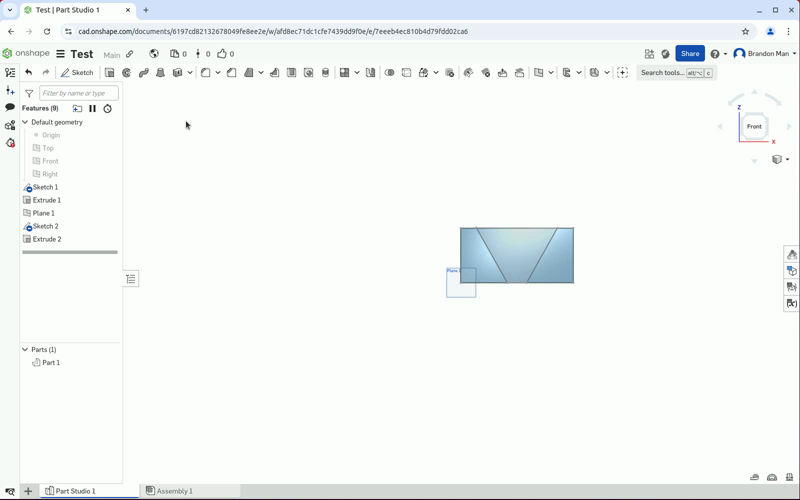
key(shift+7)
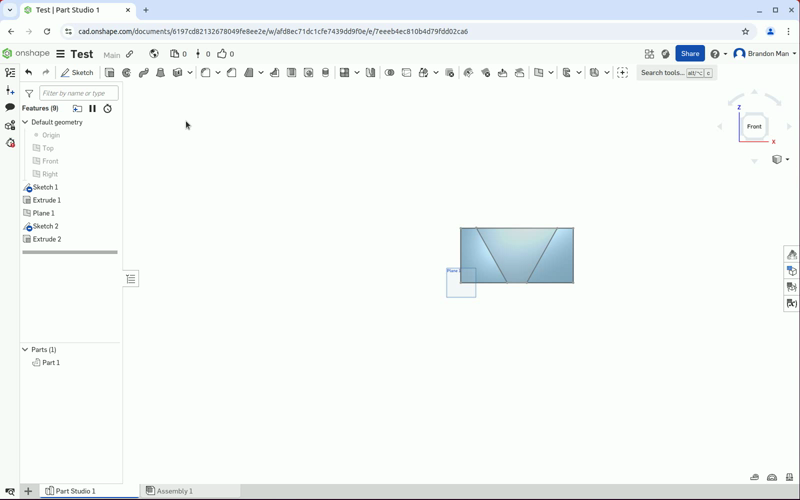
key(left, 2)
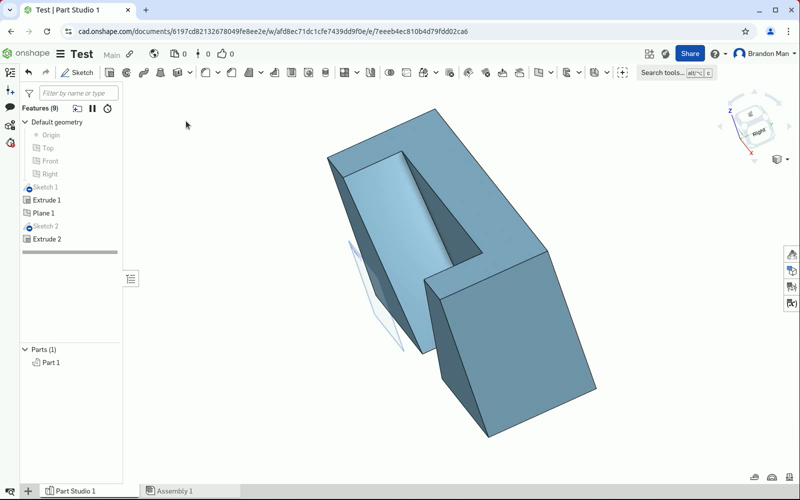
key(down, 2)
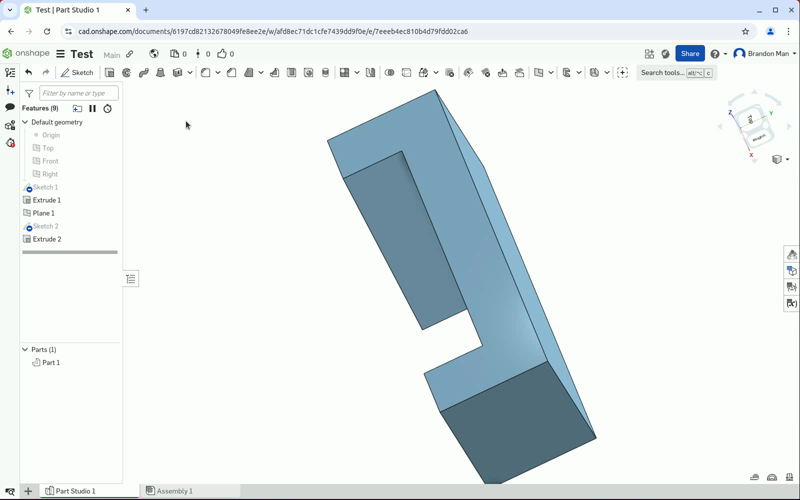
key(up, 2)
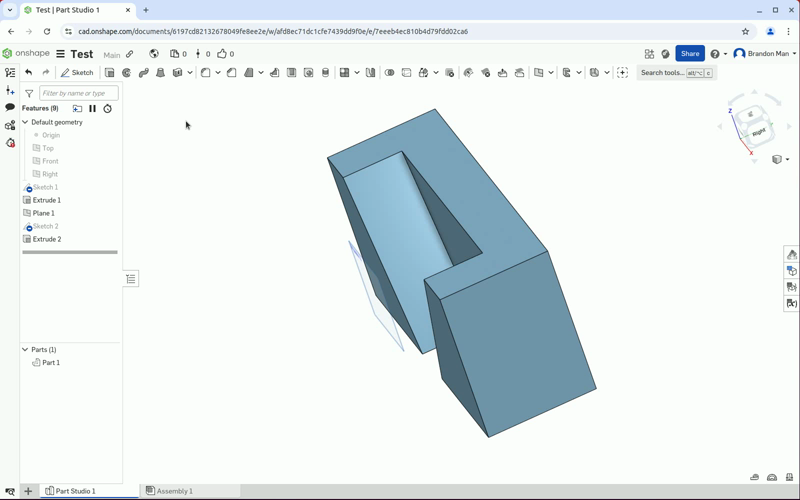
key(right, 2)
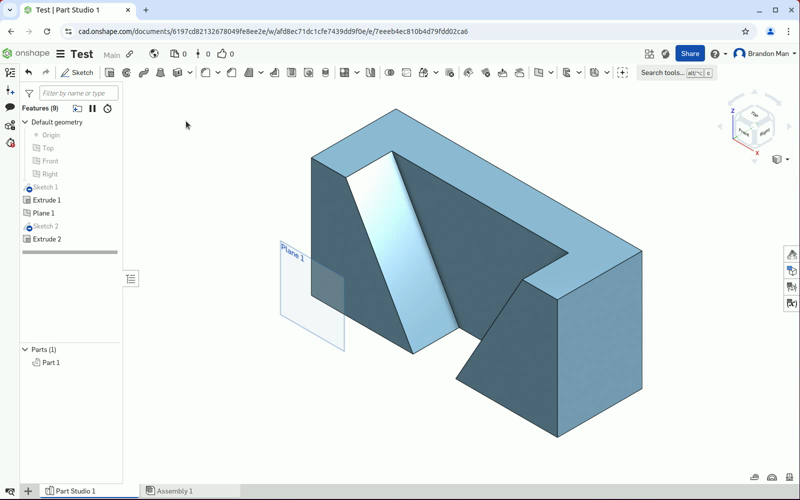
mouse_move(73, 189)
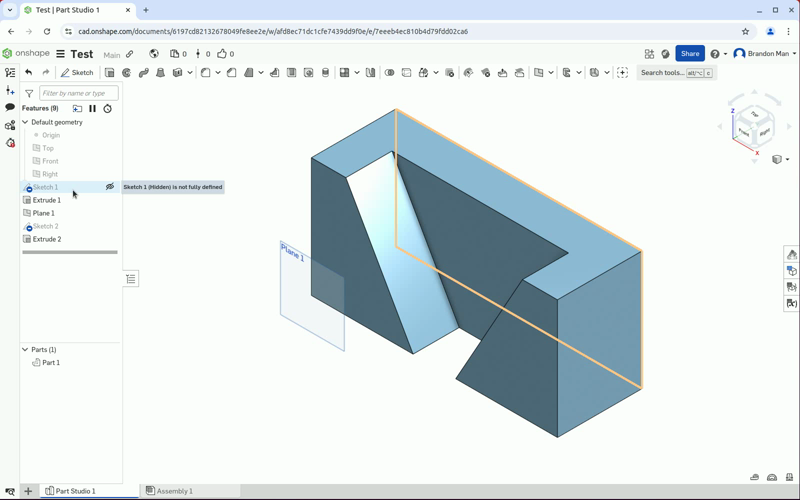
click(73, 189)